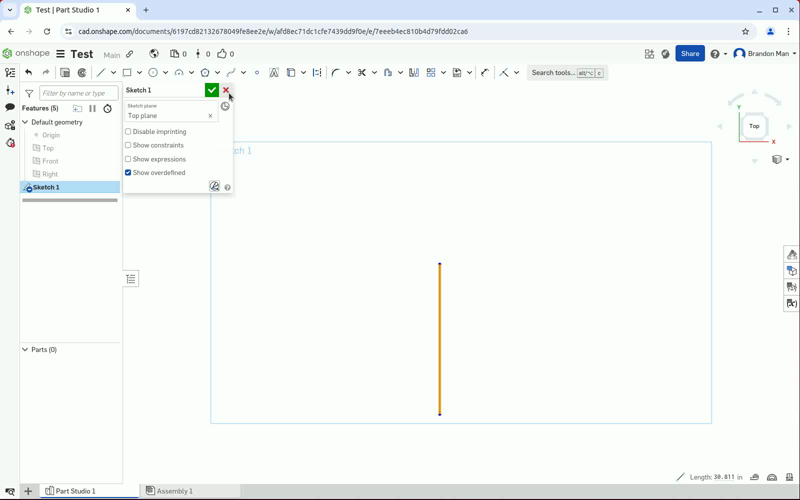
key(shift+h)
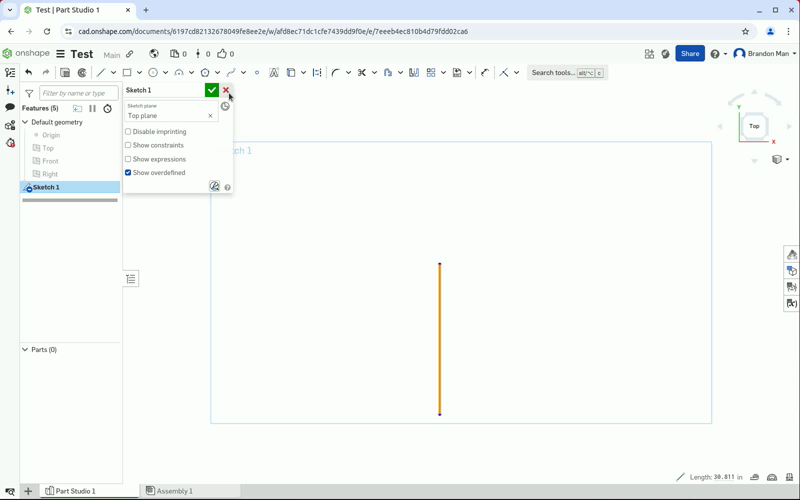
key(shift+s)
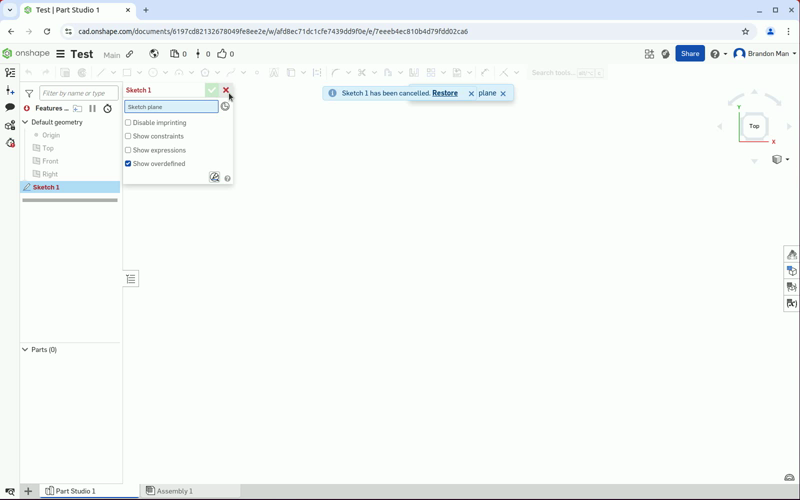
mouse_move(73, 150)
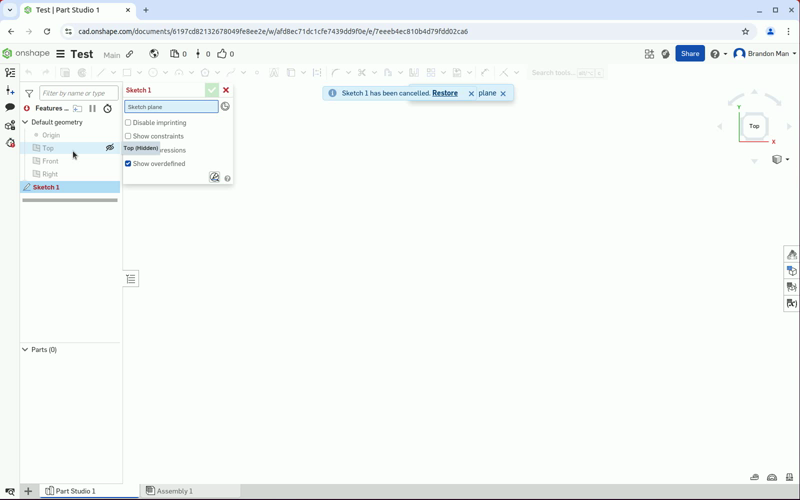
click(73, 150)
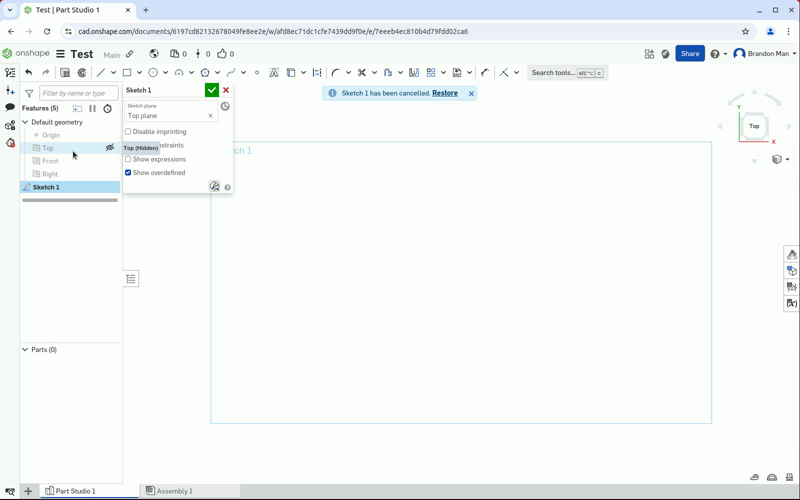
mouse_move(73, 352)
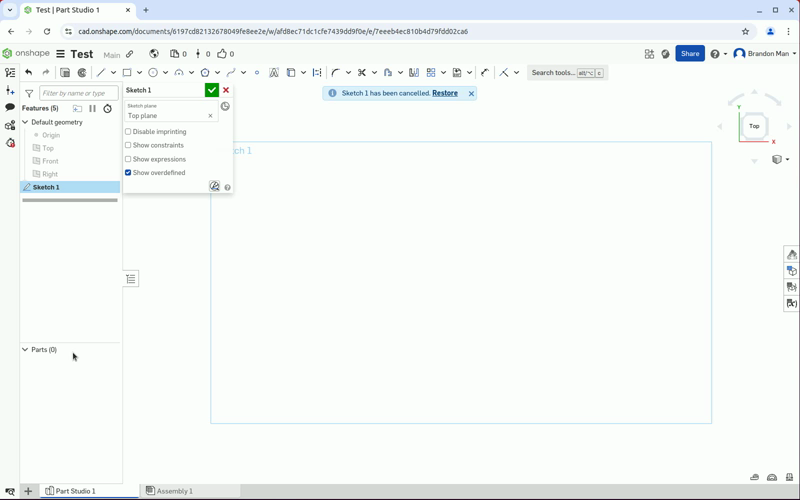
key(y)
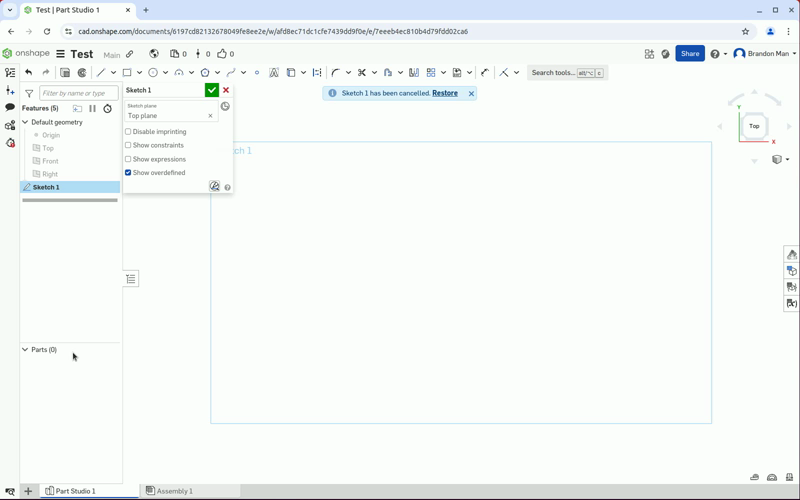
key(c)
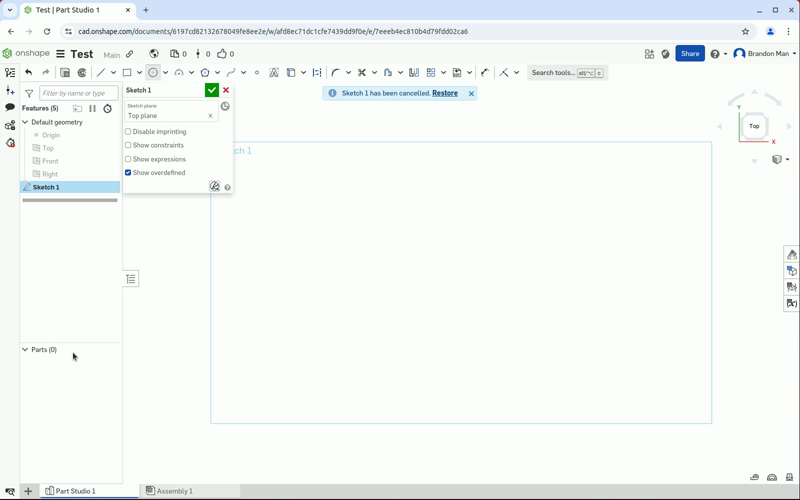
key_down(shift)
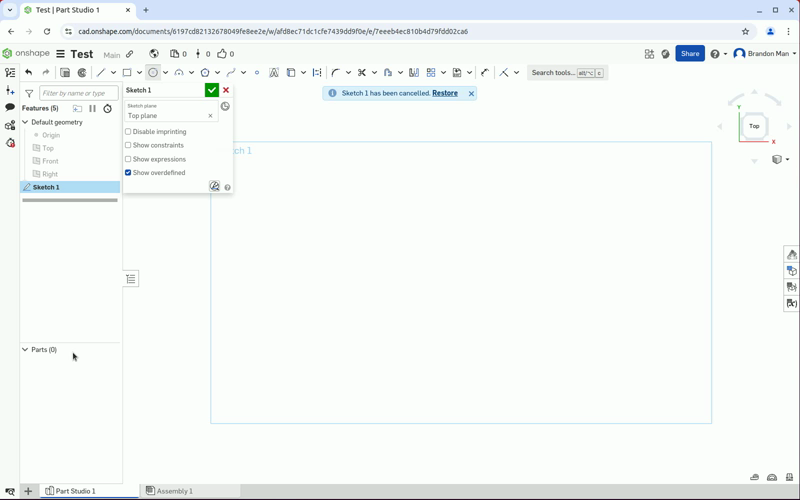
mouse_move(461, 282)
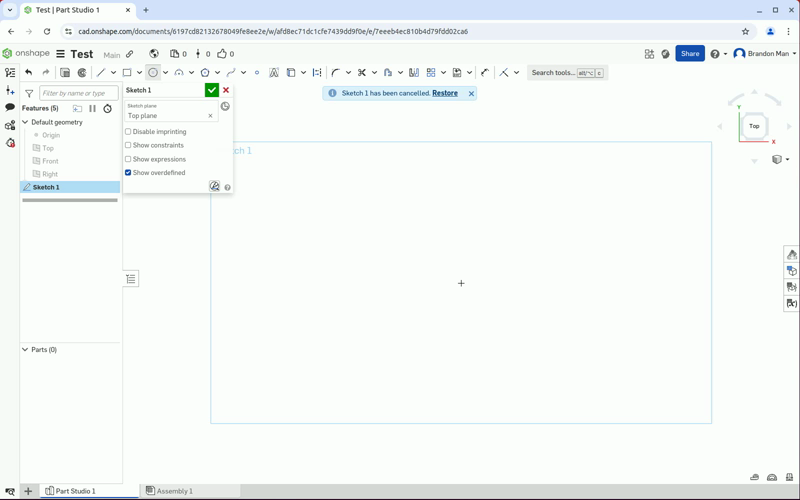
click(461, 282)
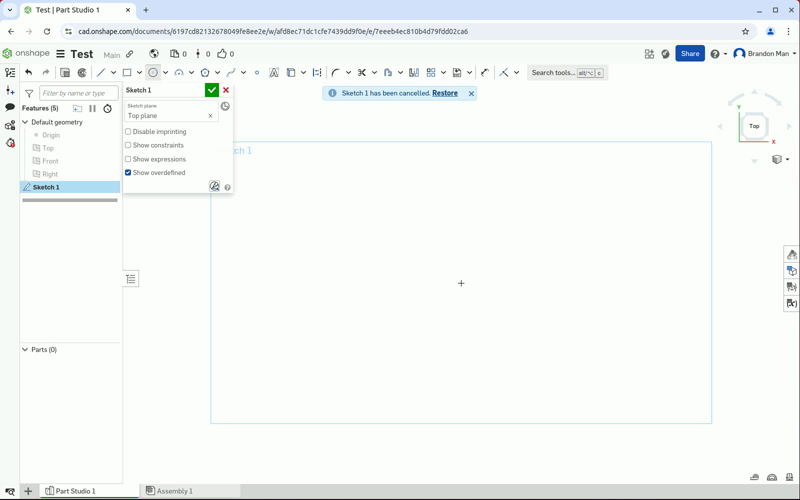
key_up(shift)
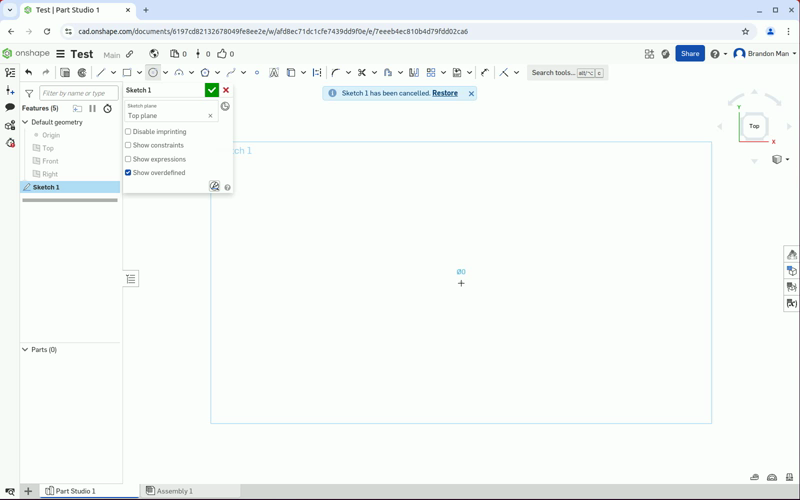
mouse_move(526, 282)
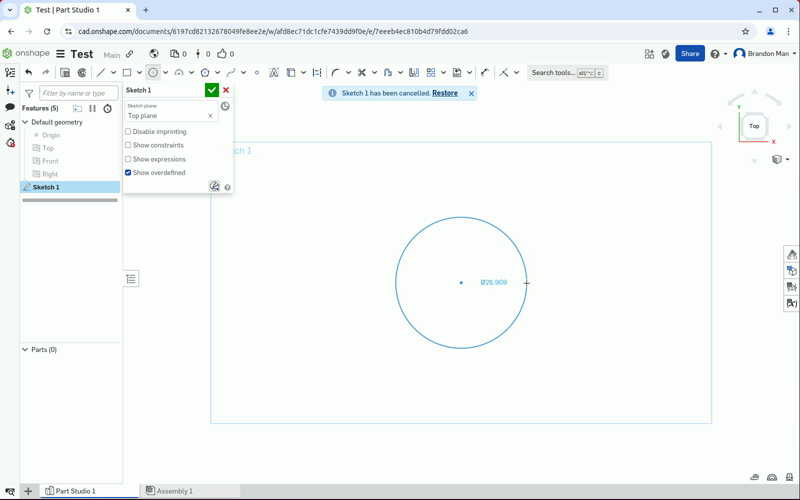
click(526, 282)
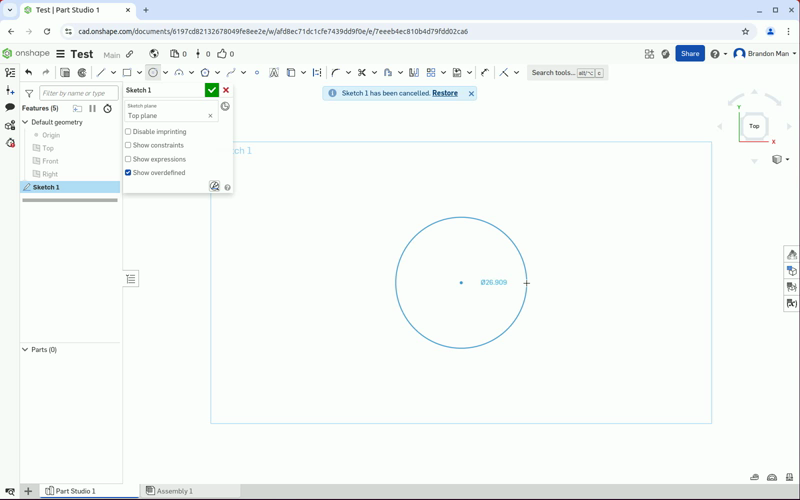
key(esc)
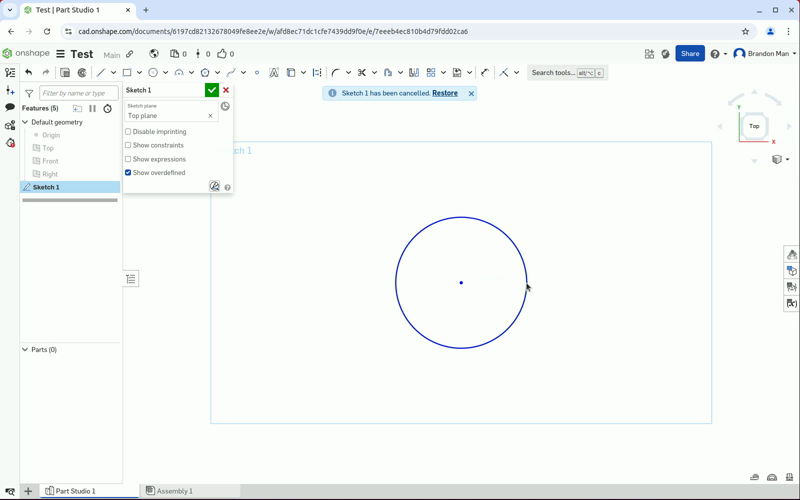
key(c)
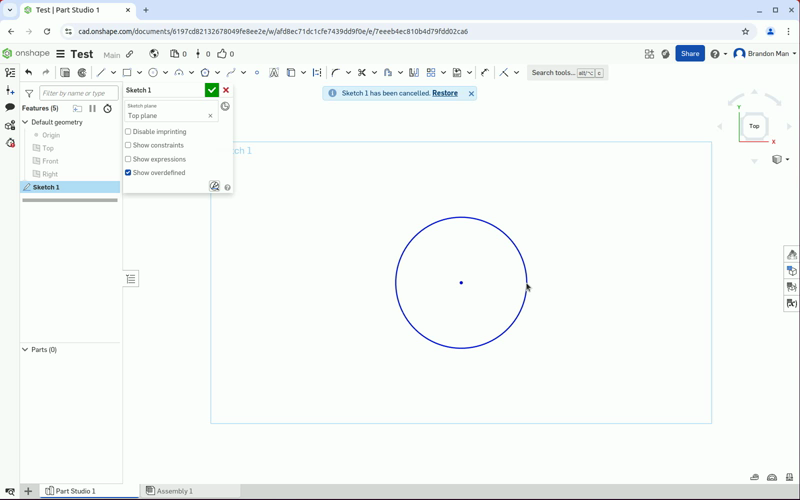
key_down(shift)
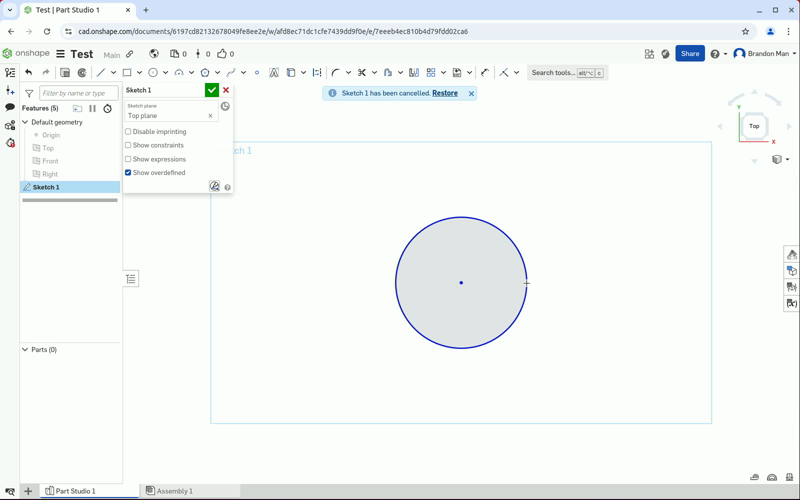
mouse_move(461, 282)
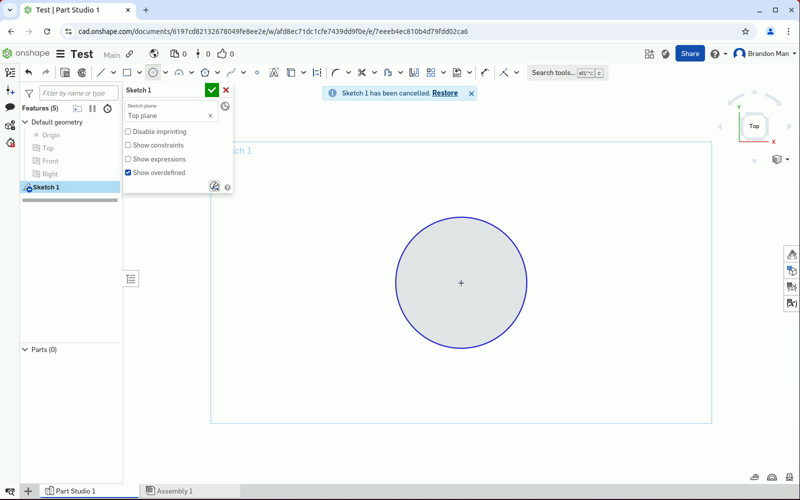
click(461, 282)
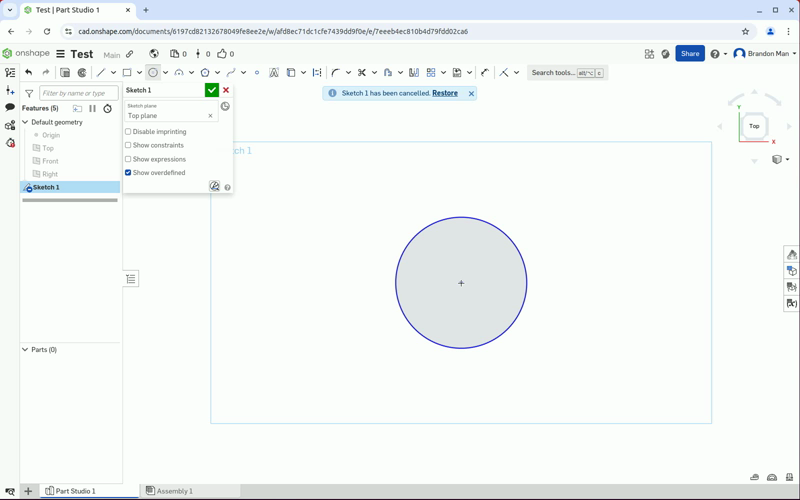
key_up(shift)
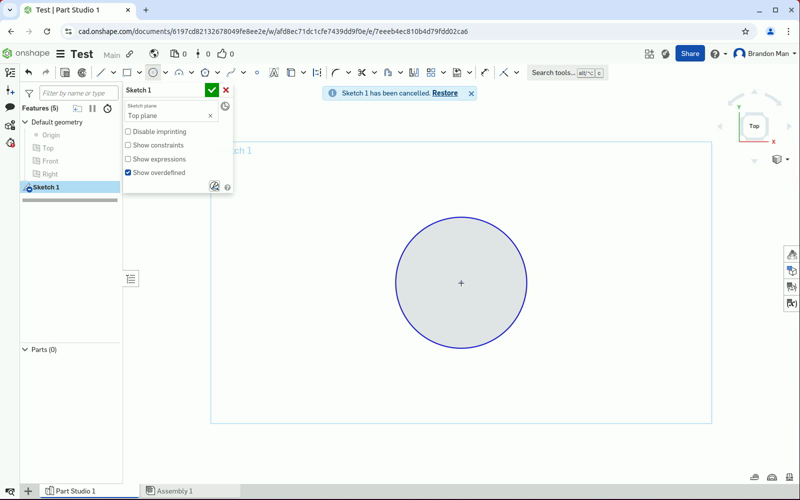
mouse_move(521, 282)
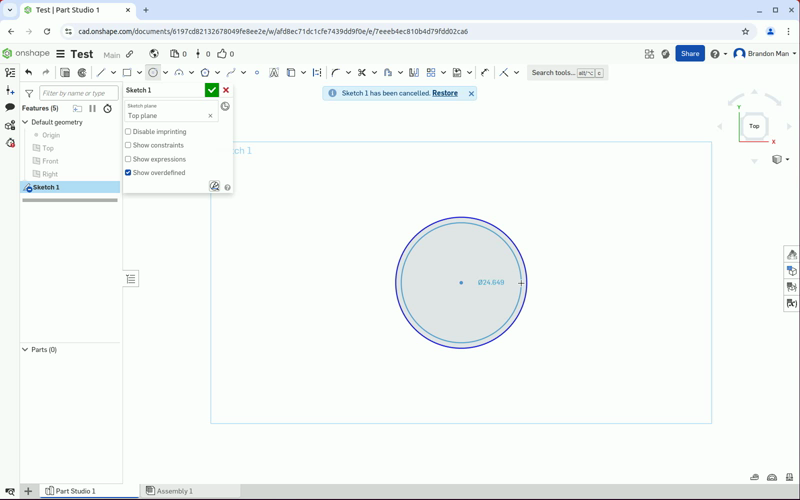
click(521, 282)
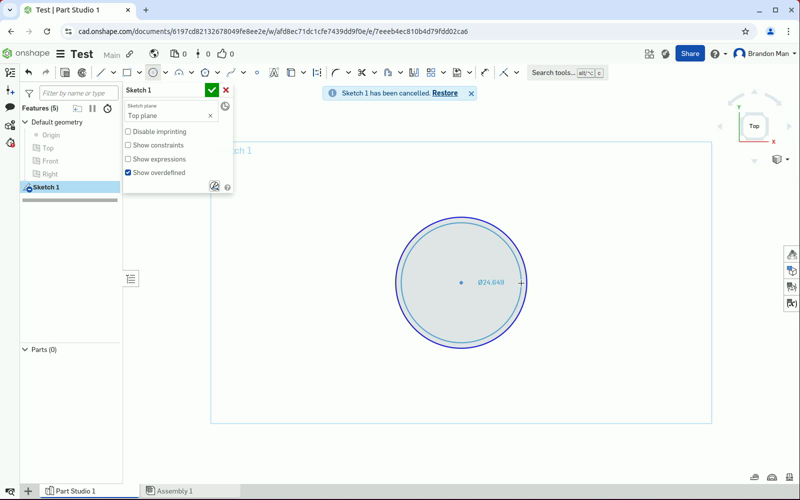
key(esc)
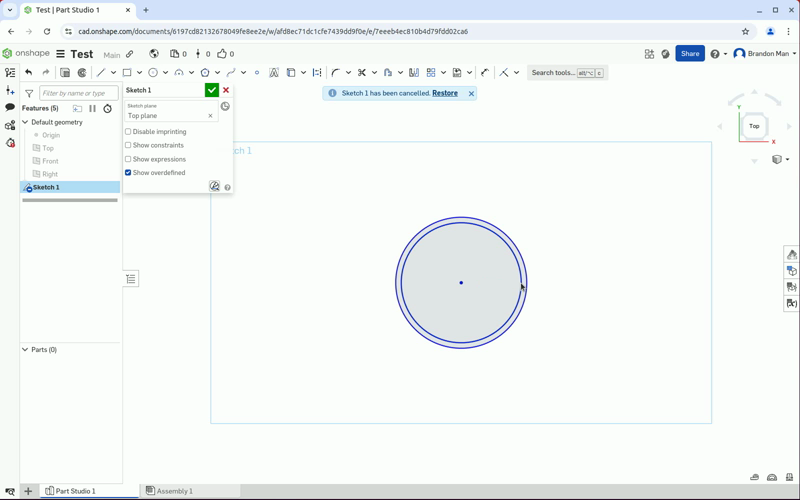
mouse_move(478, 341)
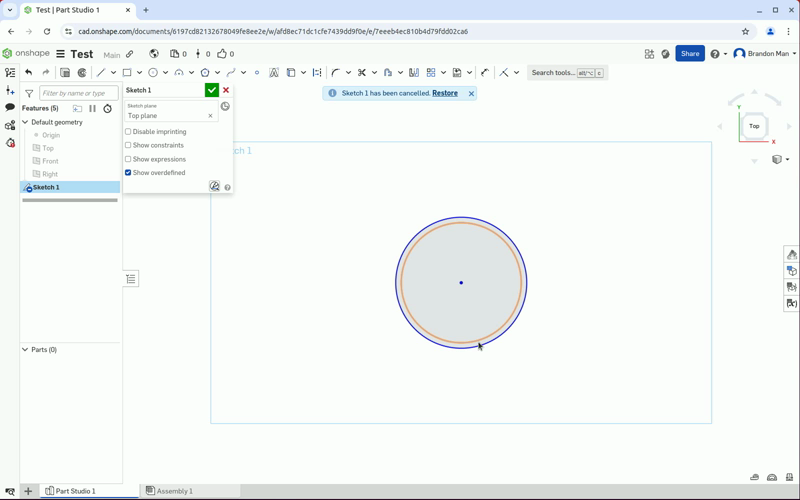
click(478, 341)
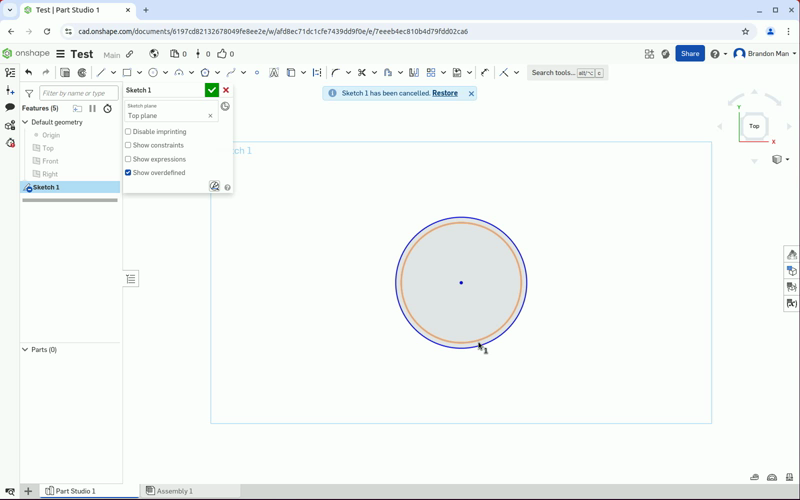
mouse_move(73, 352)
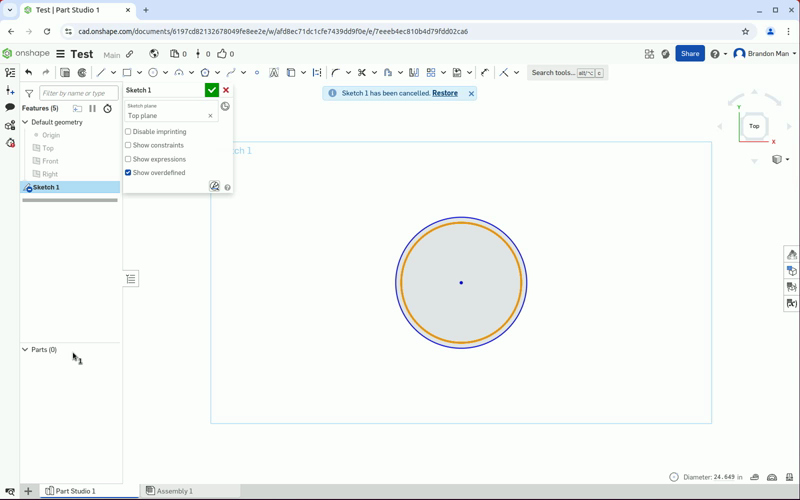
key(shift+y)
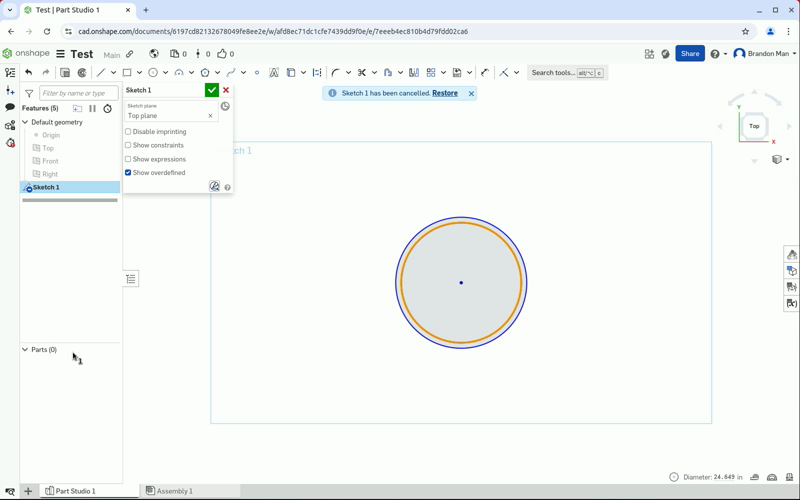
key(shift+e)
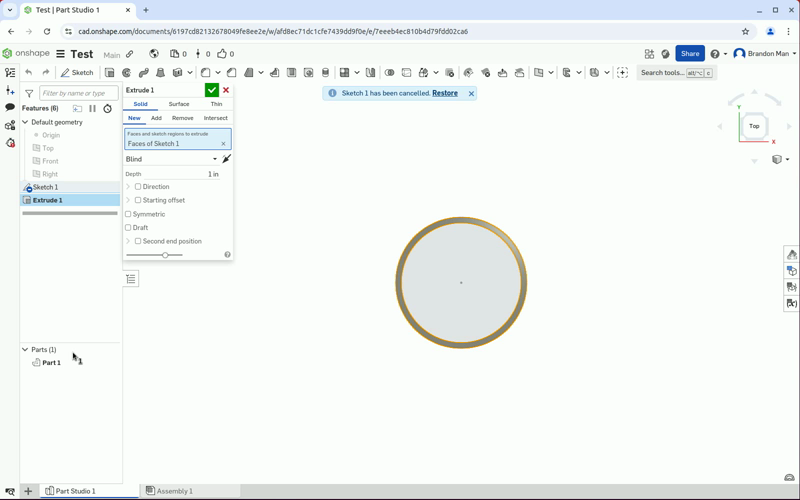
mouse_move(143, 106)
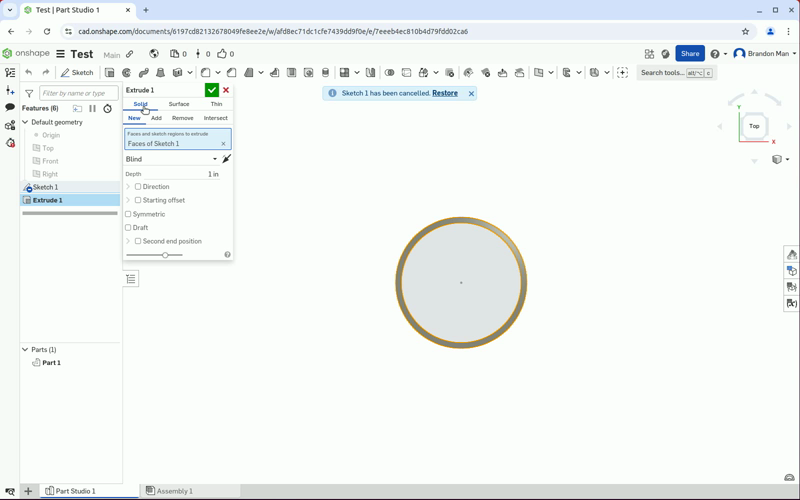
click(143, 106)
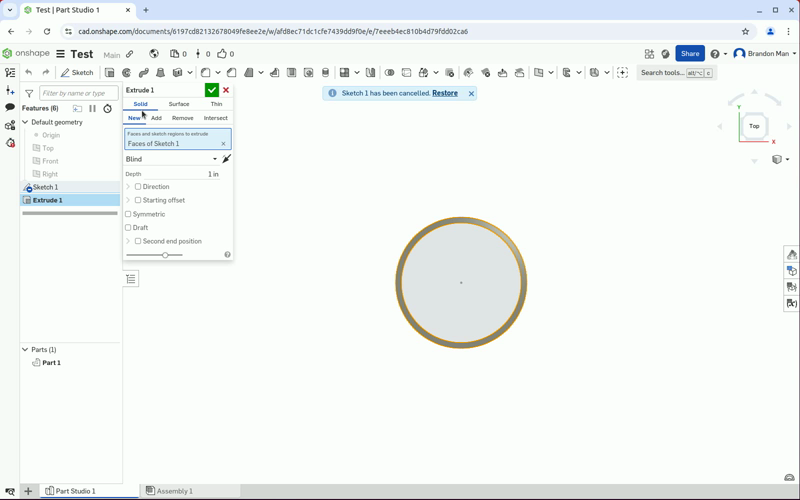
mouse_move(137, 120)
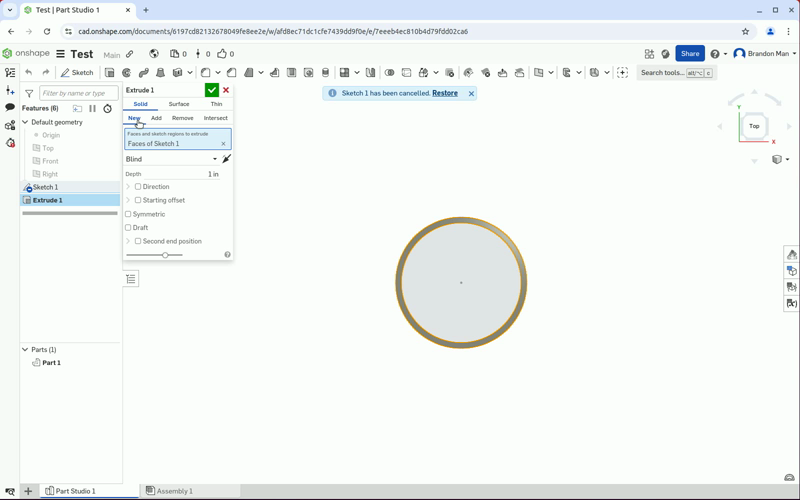
click(137, 120)
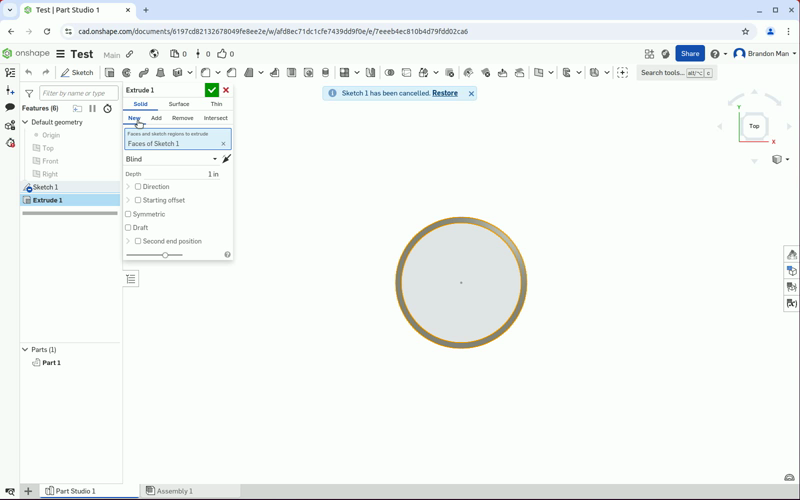
key(tab, 4)
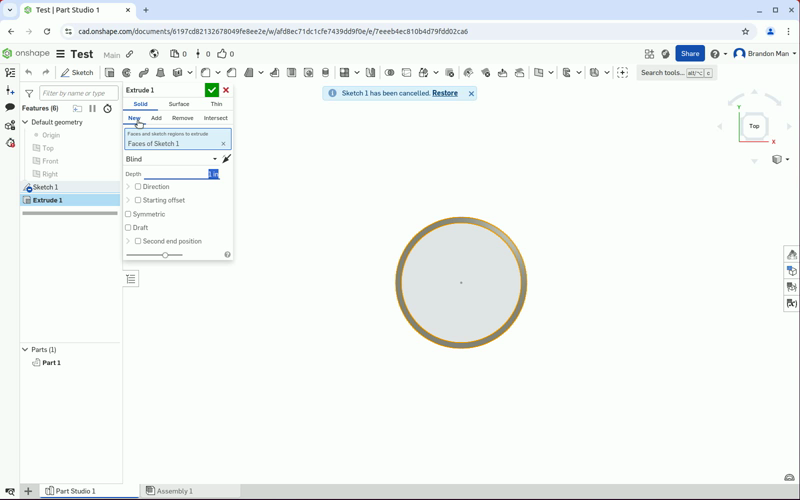
text(18.535)
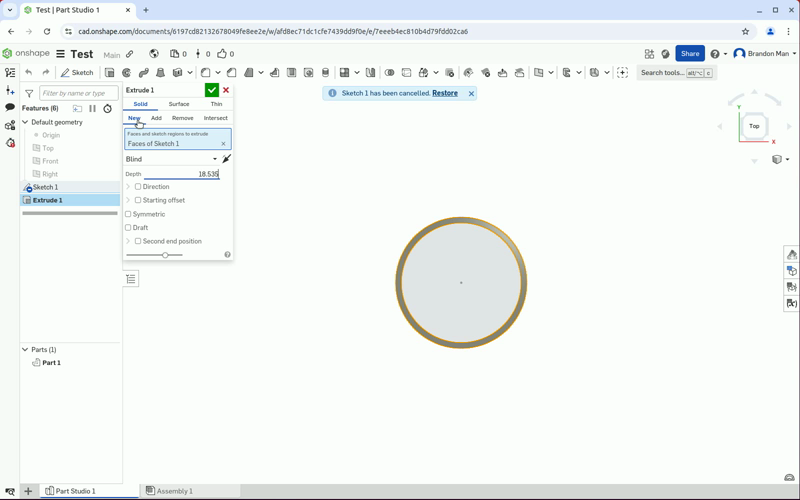
key(enter)
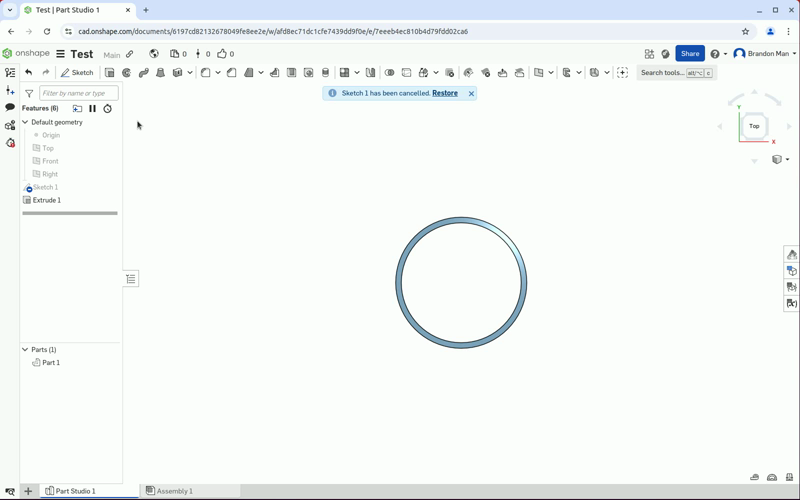
key(shift+h)
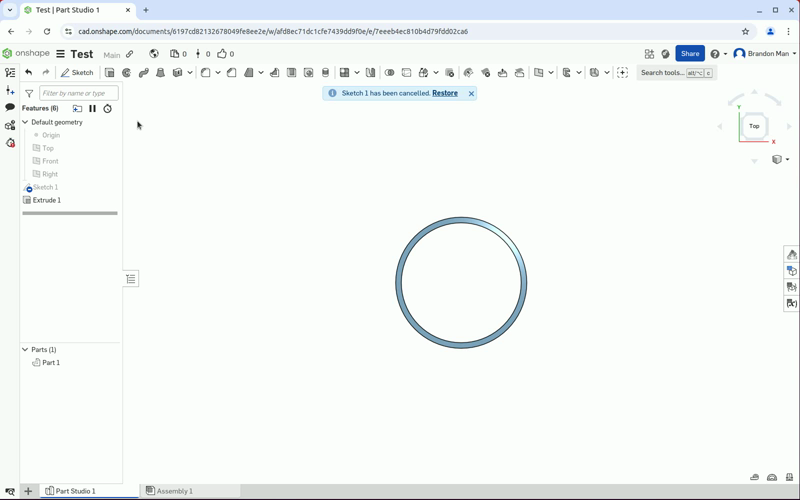
key(shift+h)
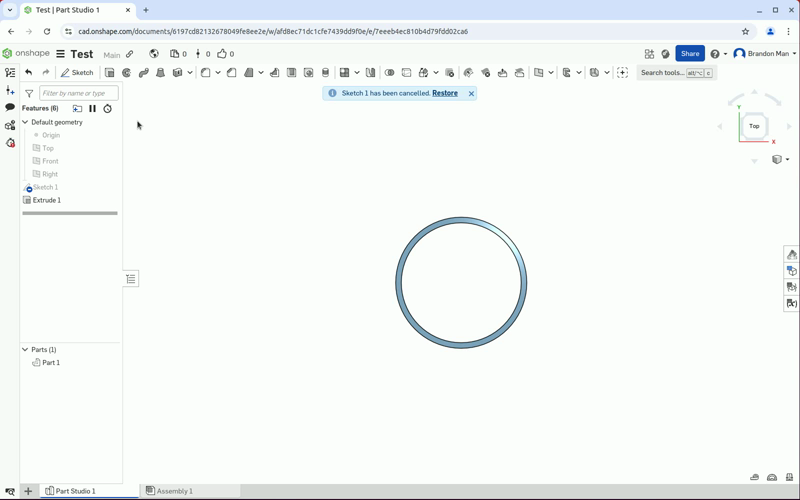
mouse_move(73, 189)
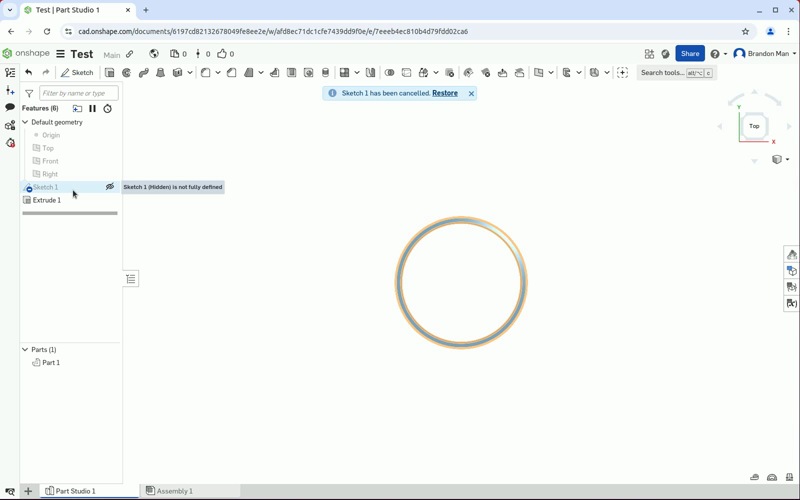
click(73, 189)
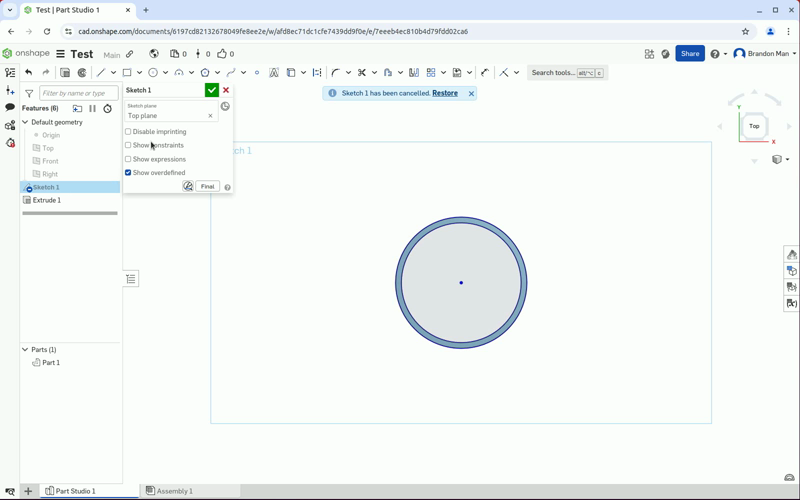
mouse_move(229, 92)
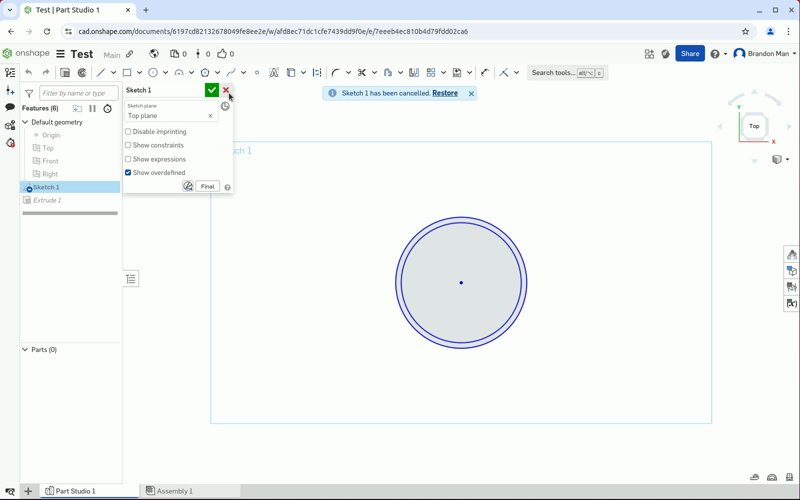
click(229, 92)
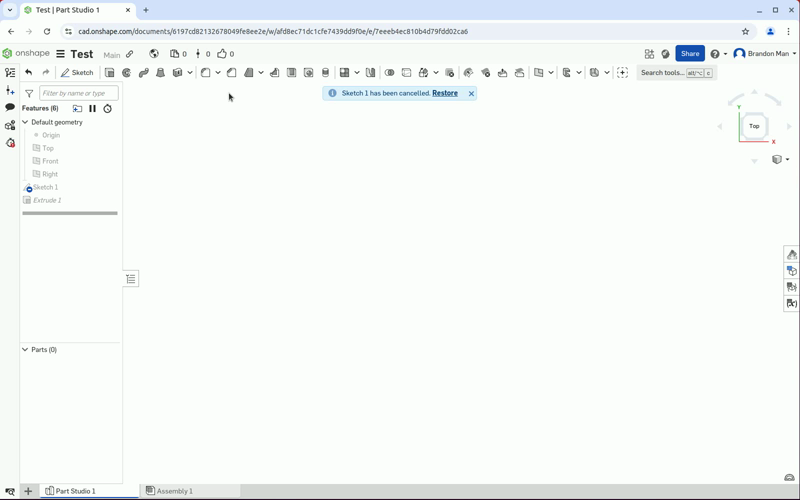
mouse_move(541, 75)
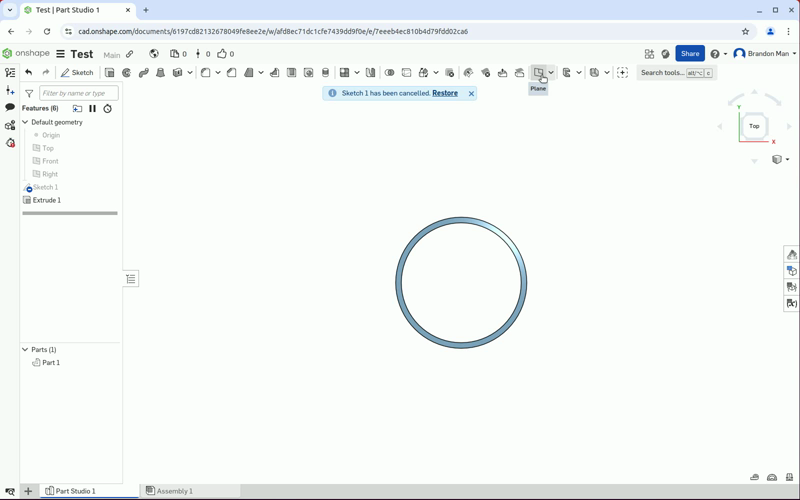
click(541, 75)
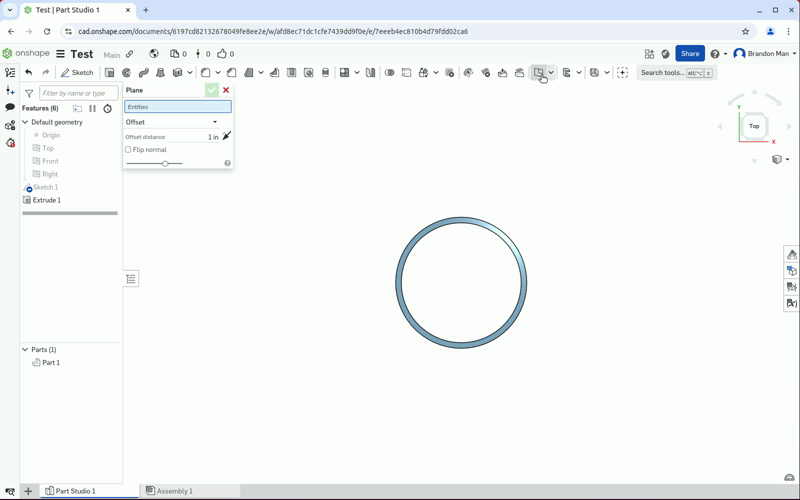
mouse_move(73, 150)
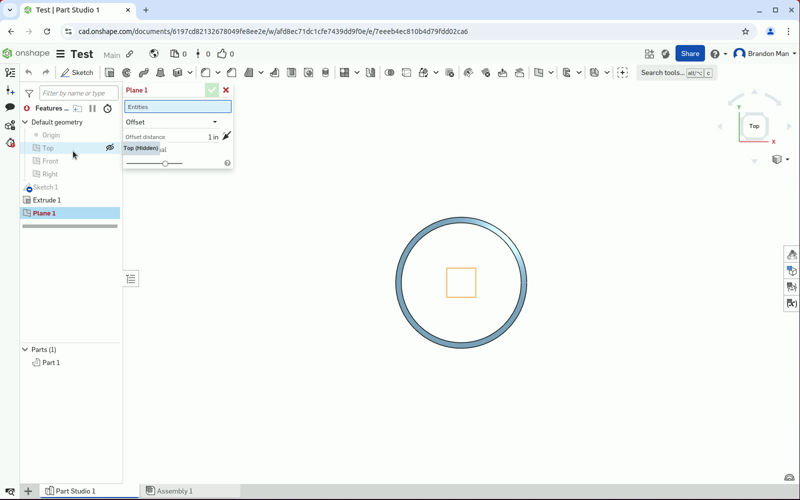
click(73, 150)
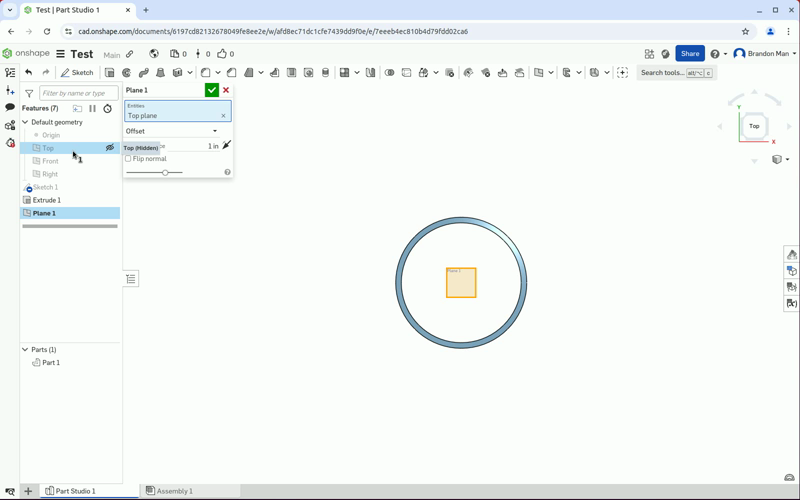
key(tab, 2)
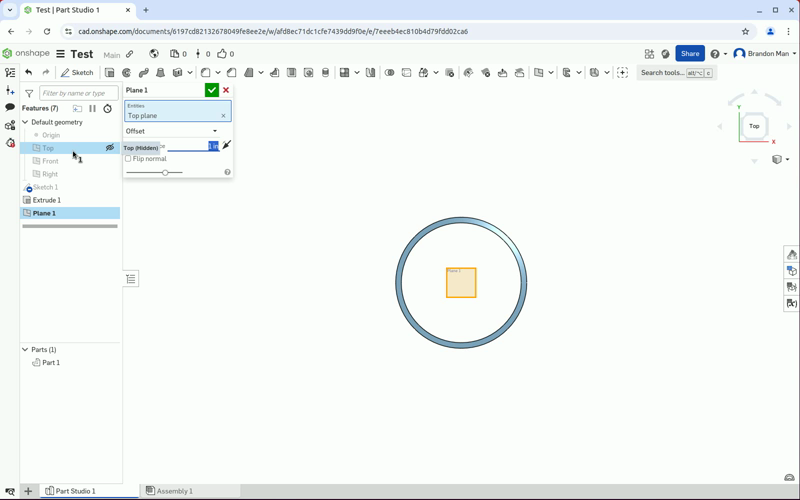
text(18.548)
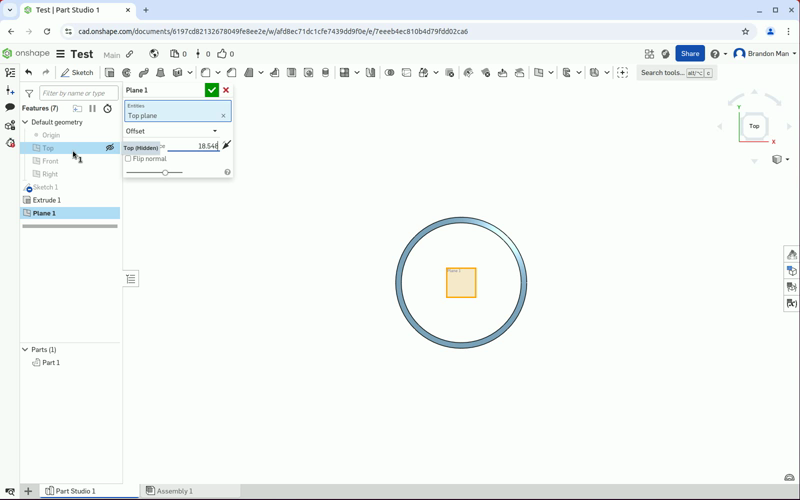
key(enter, 2)
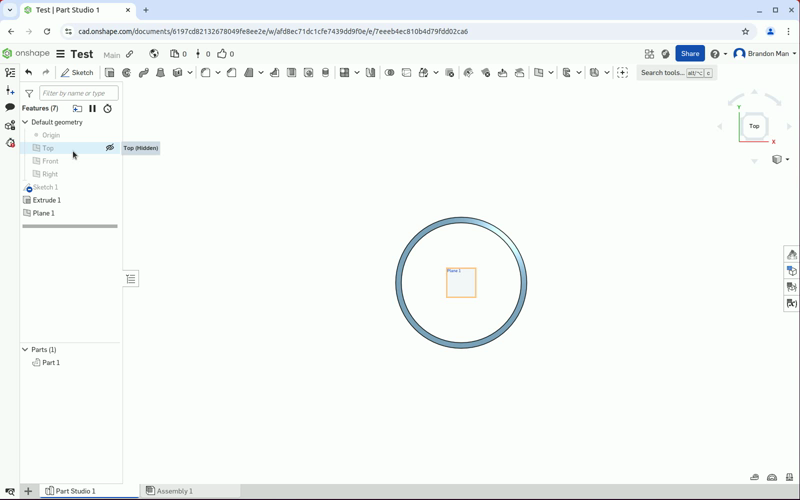
key(shift+s)
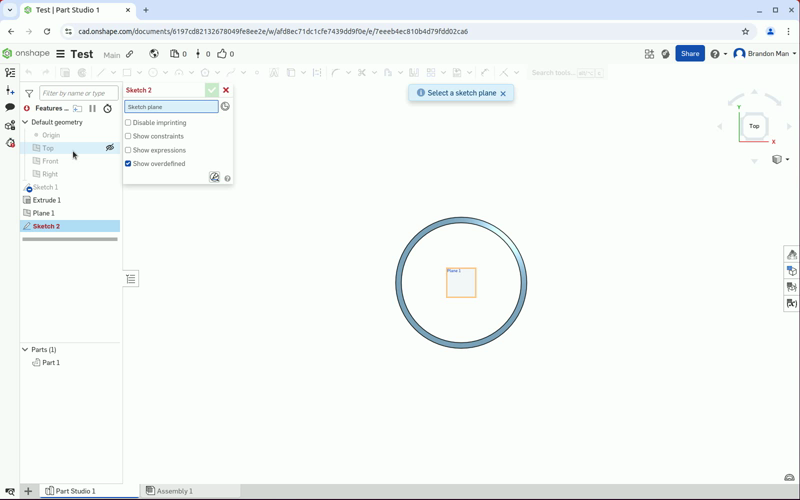
mouse_move(73, 215)
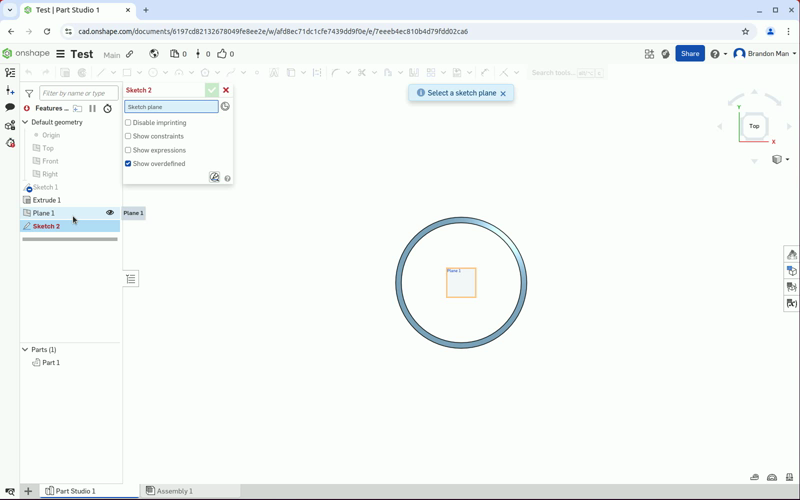
click(73, 215)
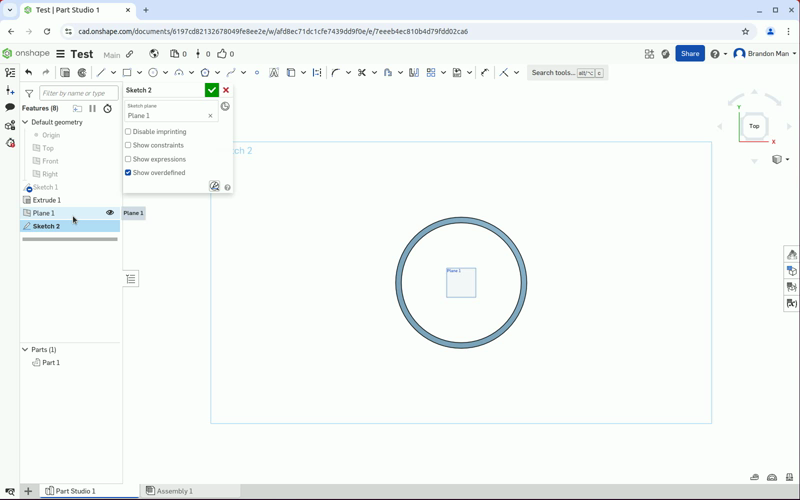
mouse_move(73, 352)
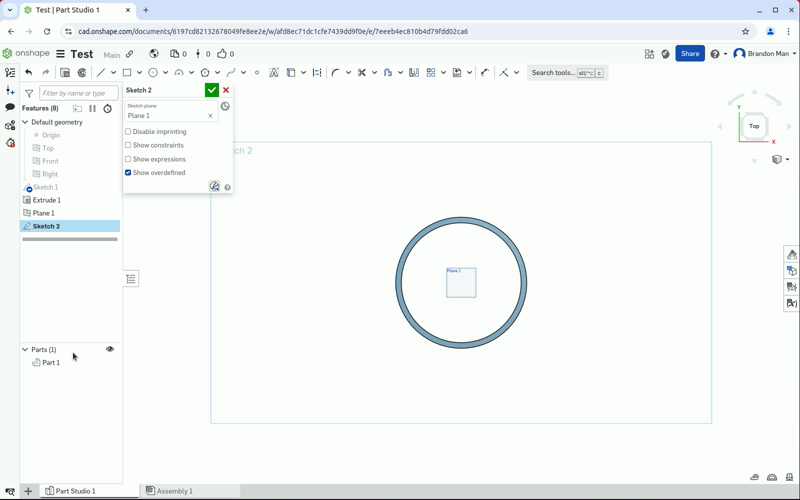
key(y)
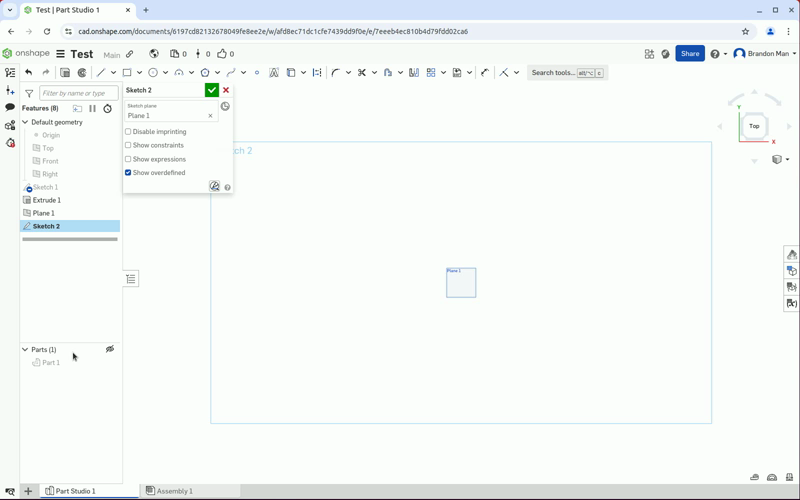
key(c)
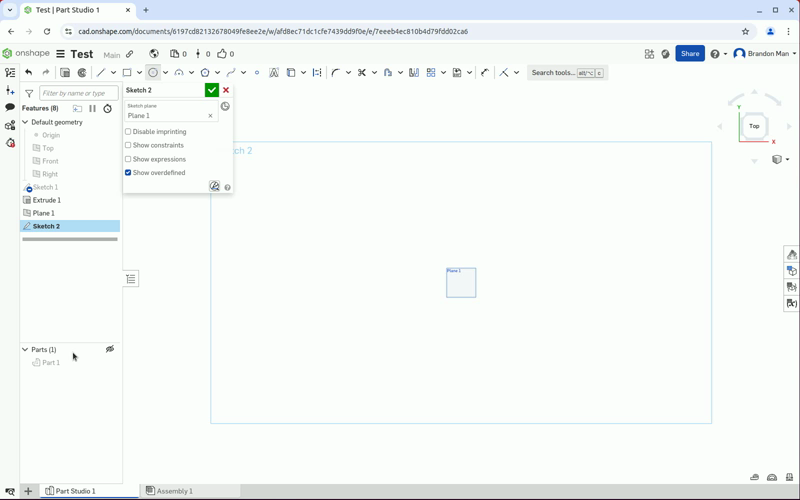
key_down(shift)
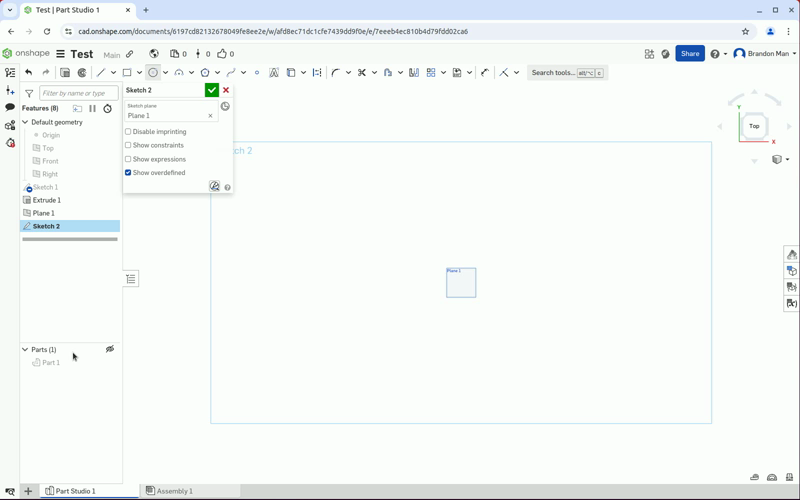
mouse_move(461, 282)
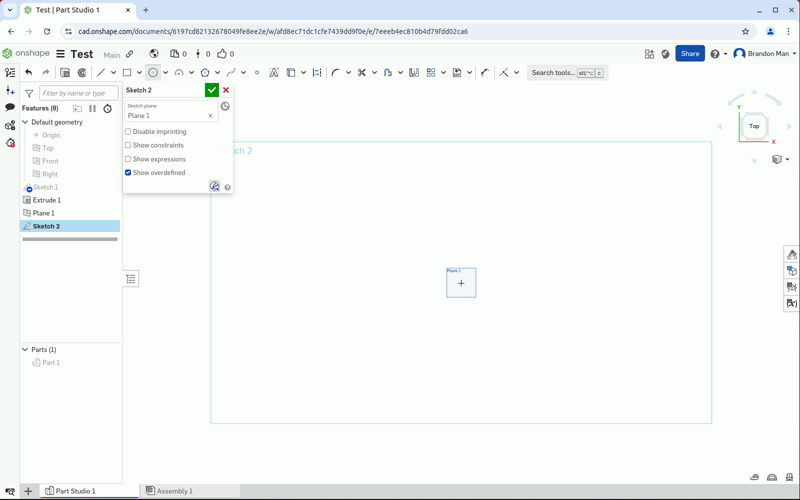
click(461, 282)
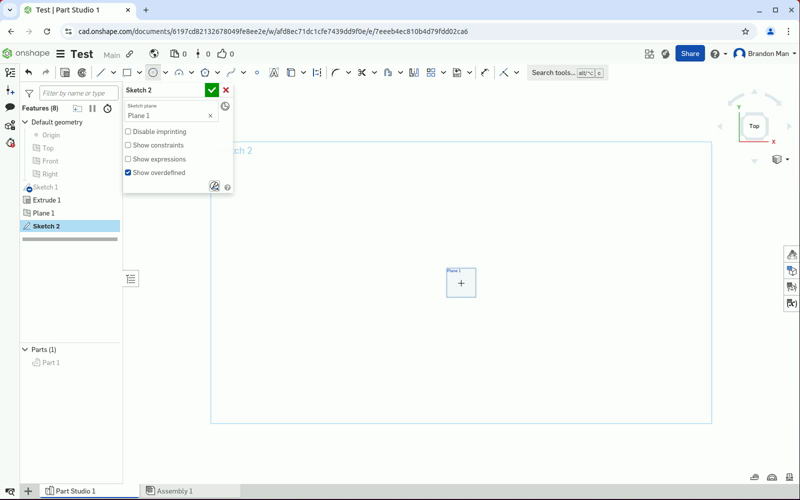
key_up(shift)
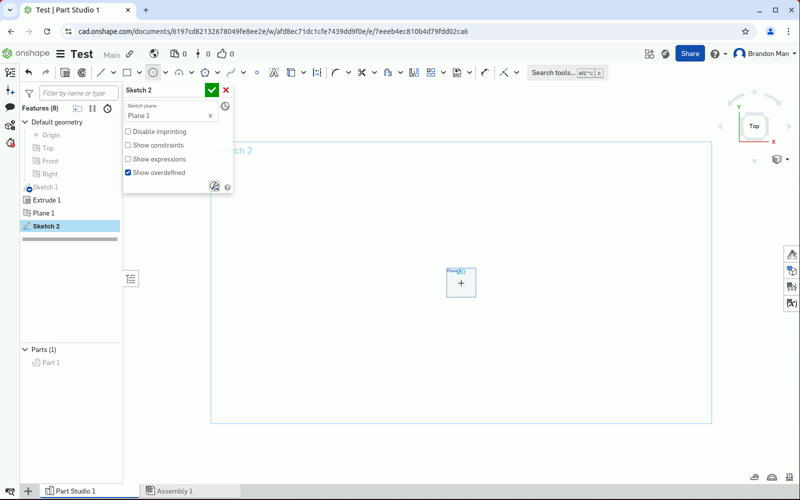
mouse_move(521, 282)
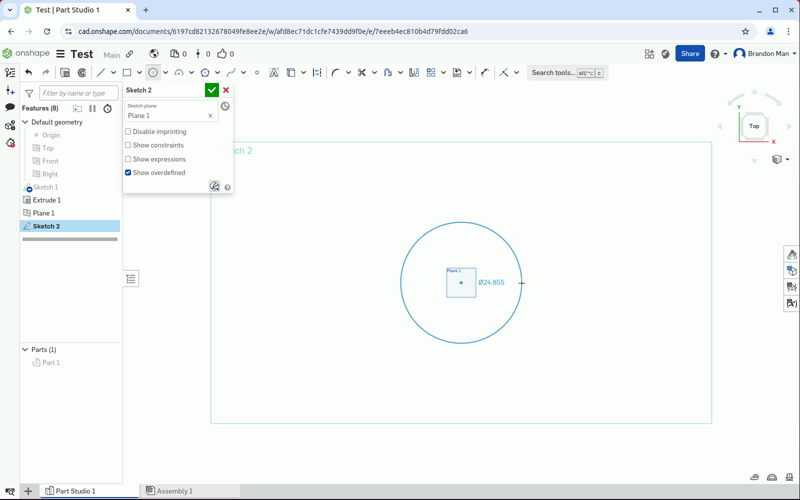
click(521, 282)
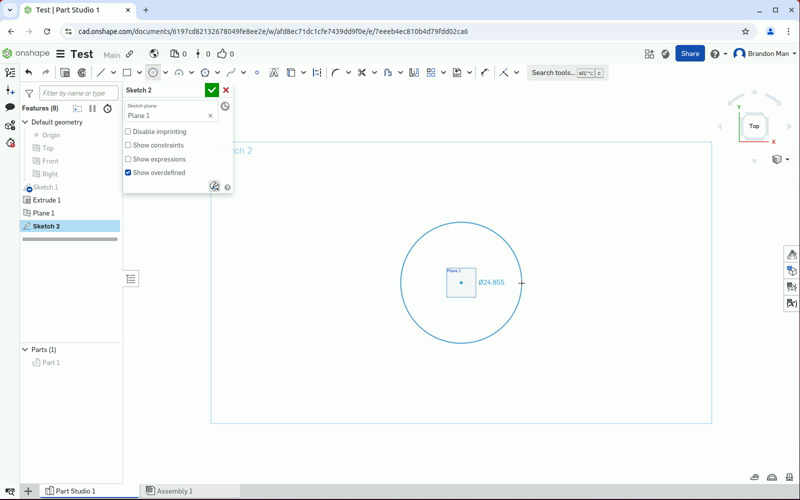
key(esc)
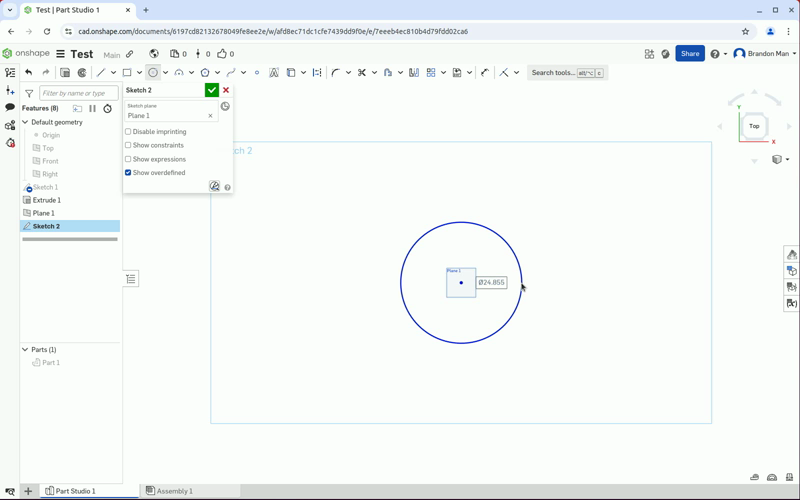
key(c)
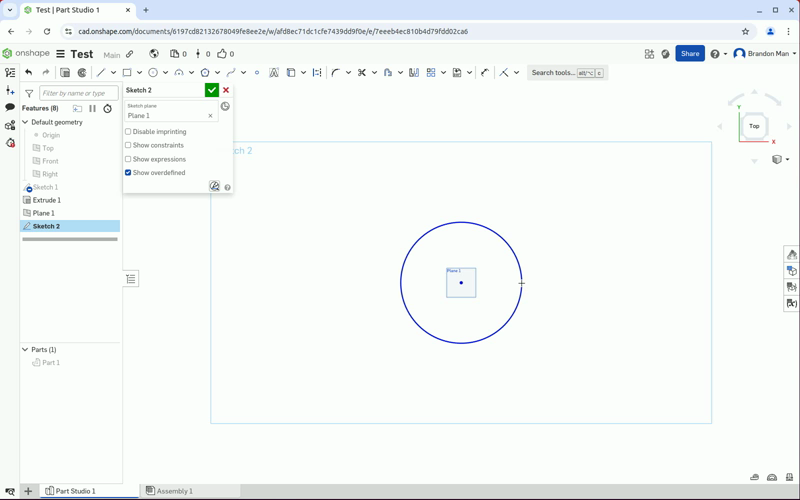
key_down(shift)
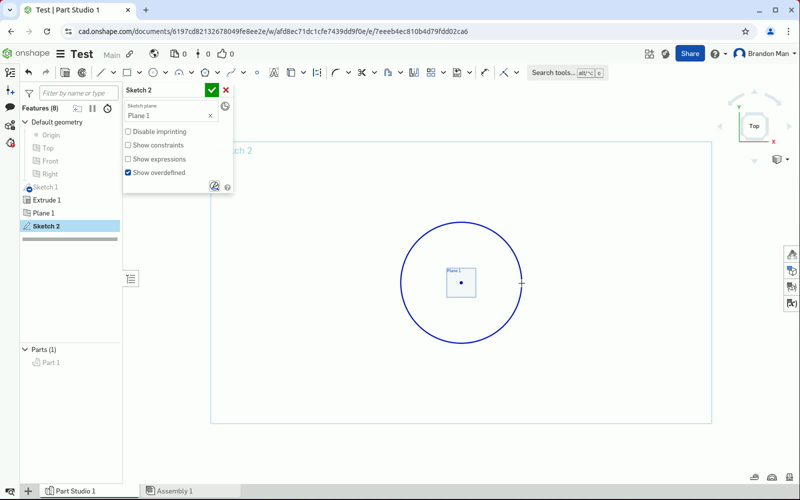
mouse_move(461, 282)
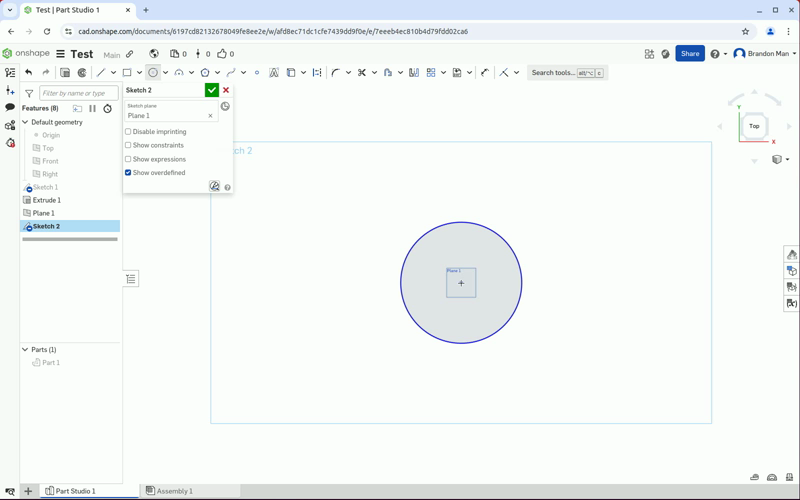
click(461, 282)
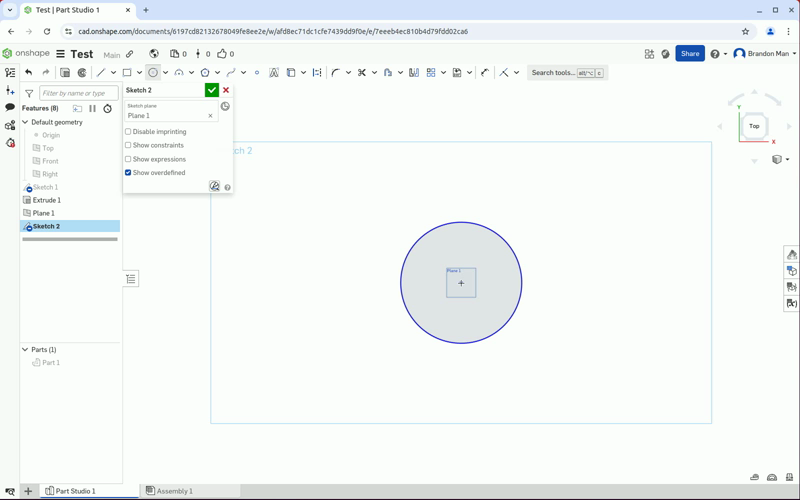
key_up(shift)
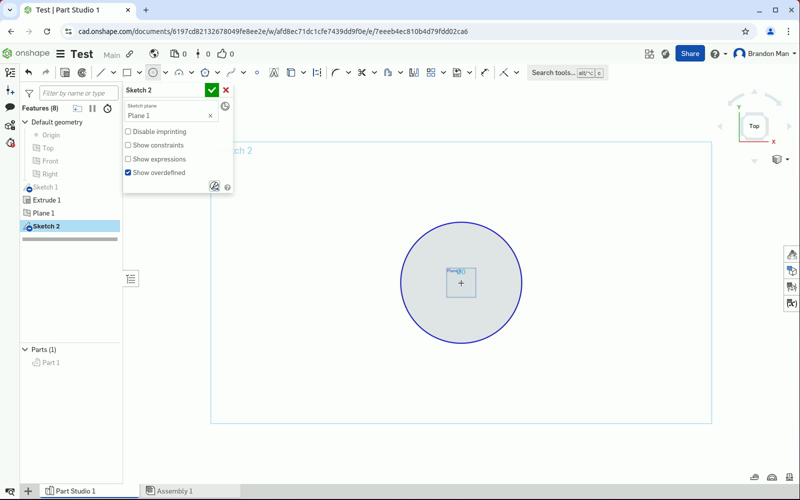
mouse_move(468, 282)
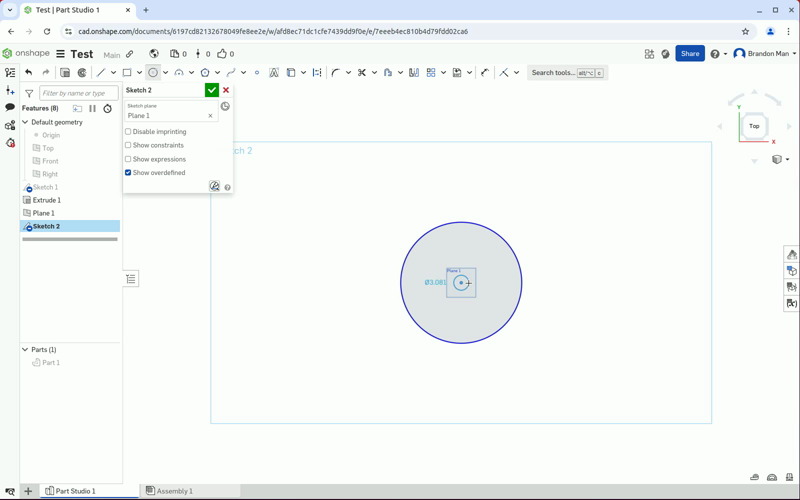
click(468, 282)
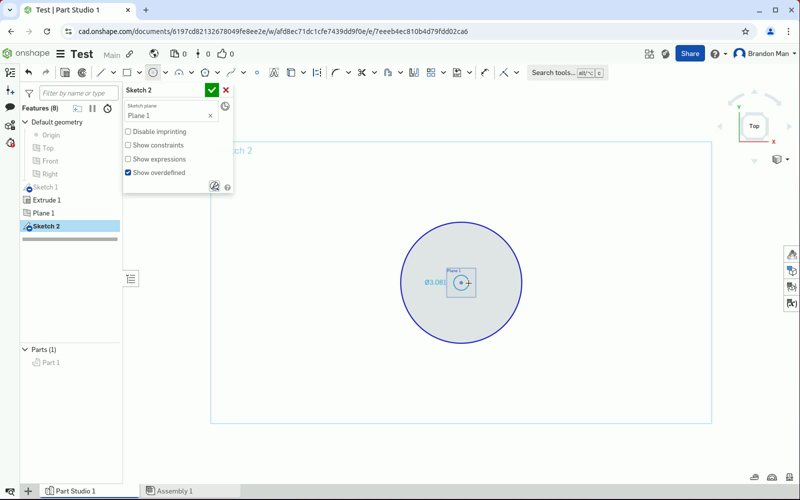
key(esc)
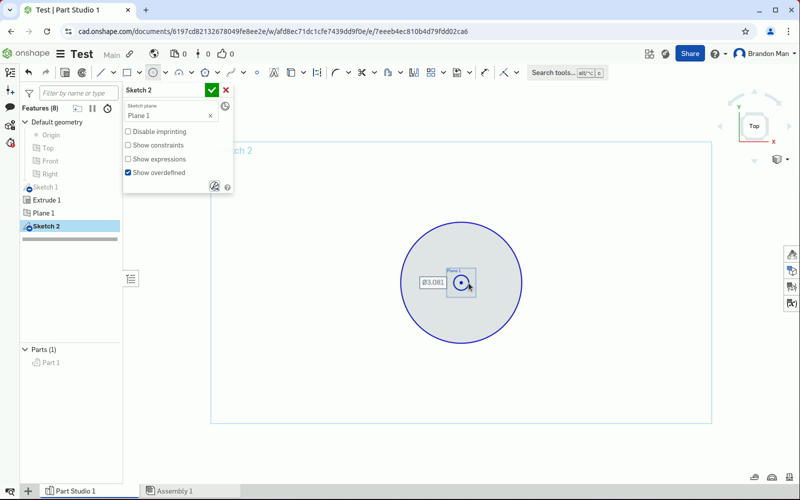
mouse_move(491, 263)
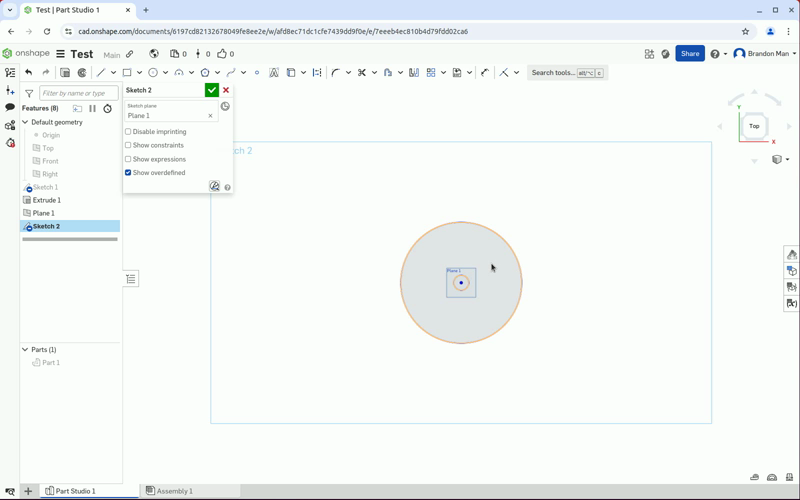
click(491, 263)
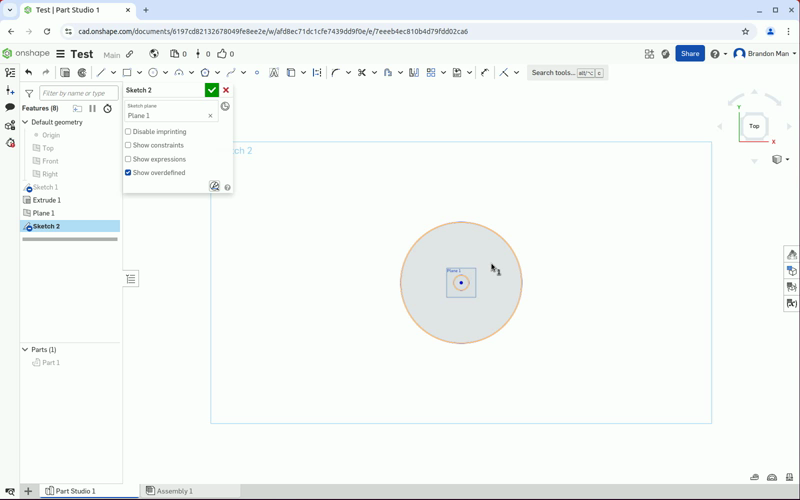
mouse_move(73, 352)
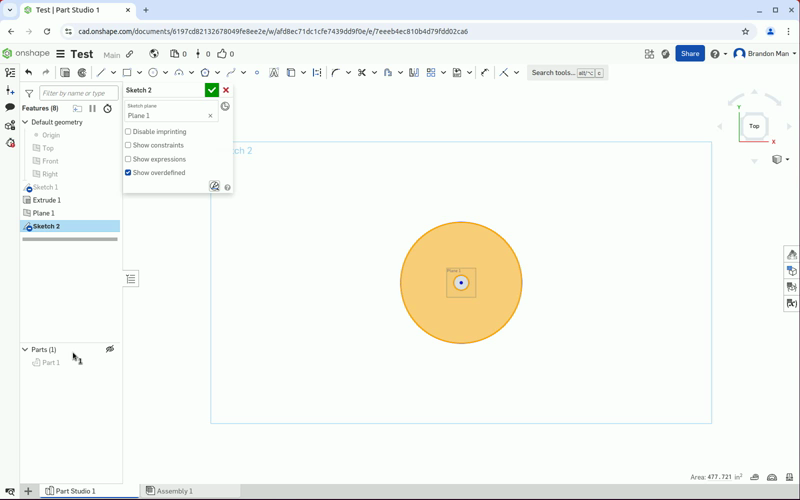
key(shift+y)
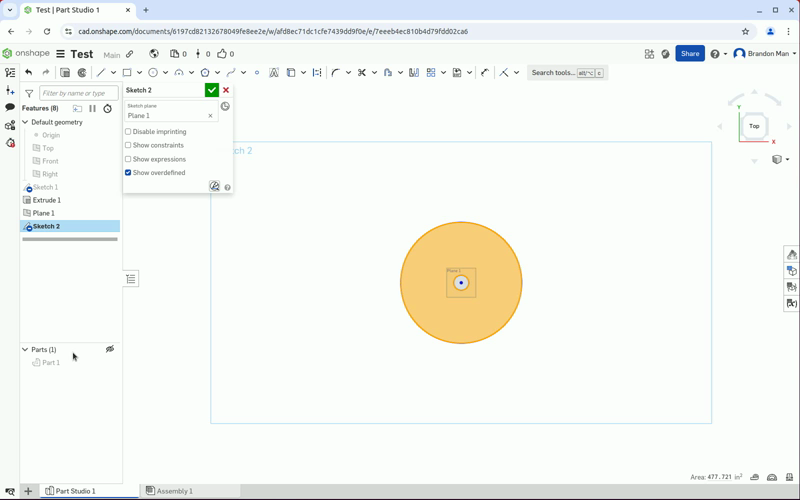
key(shift+e)
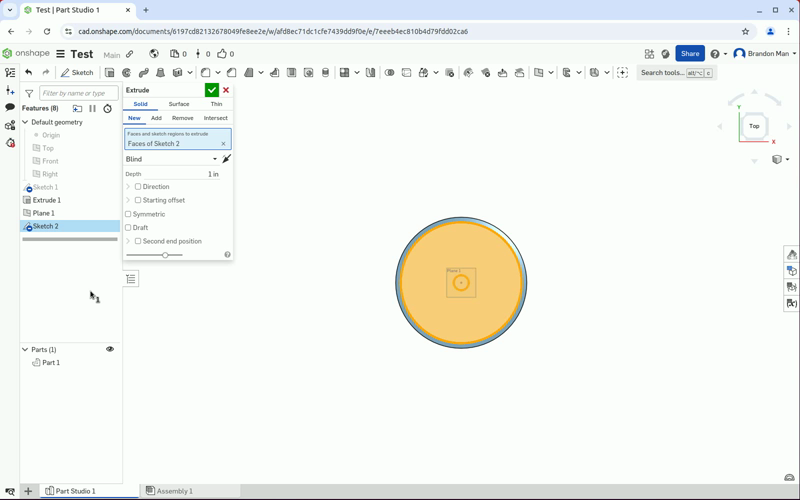
mouse_move(143, 106)
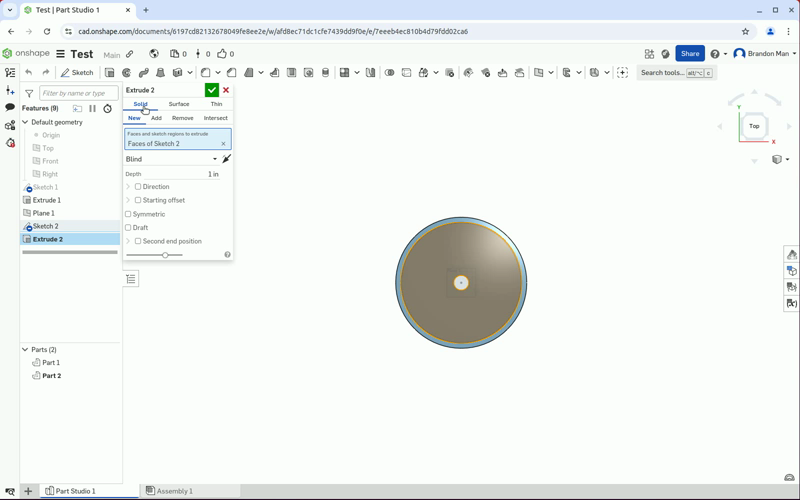
click(143, 106)
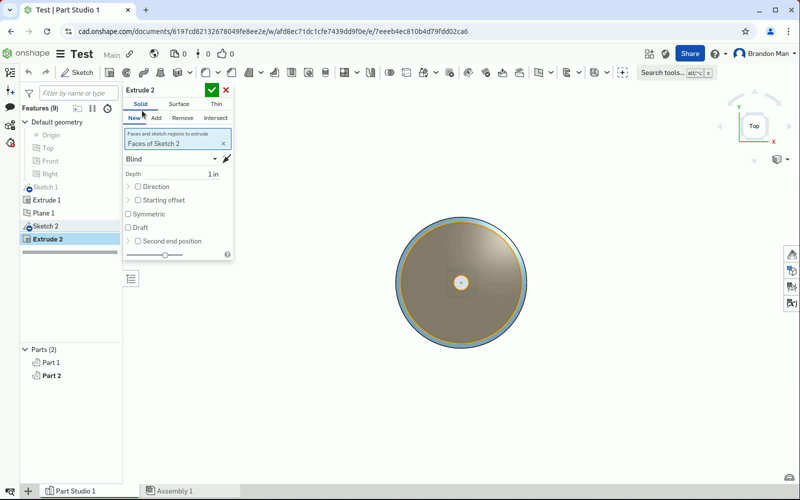
mouse_move(137, 120)
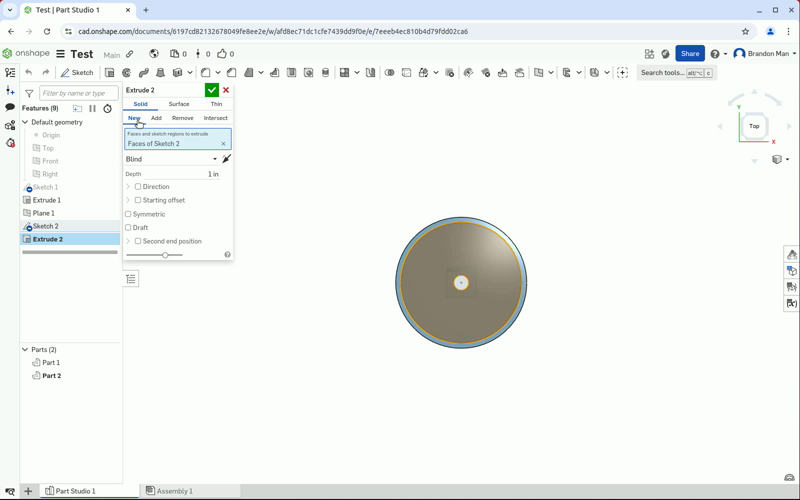
click(137, 120)
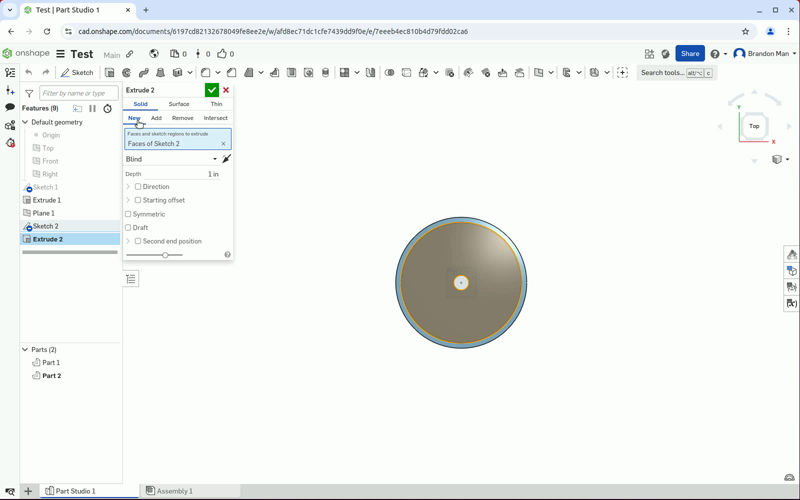
key(tab, 4)
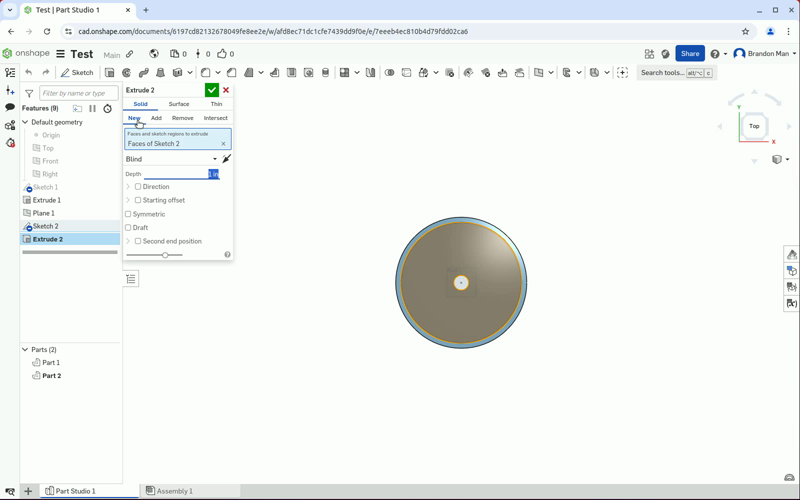
text(-3.129)
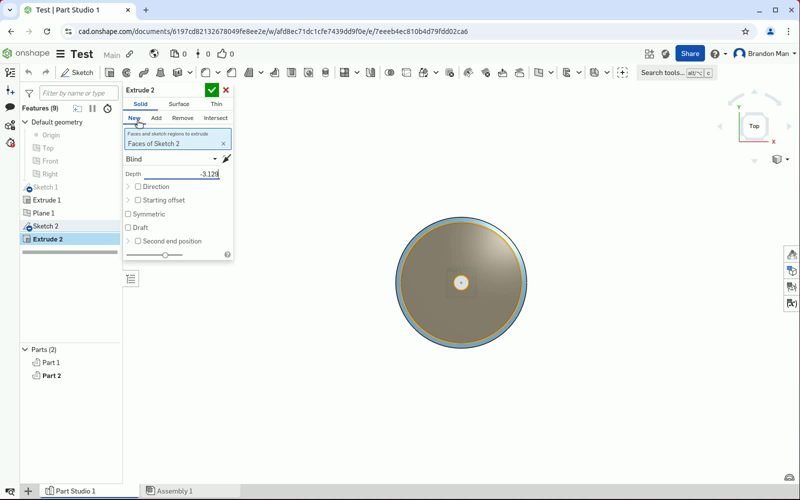
key(enter)
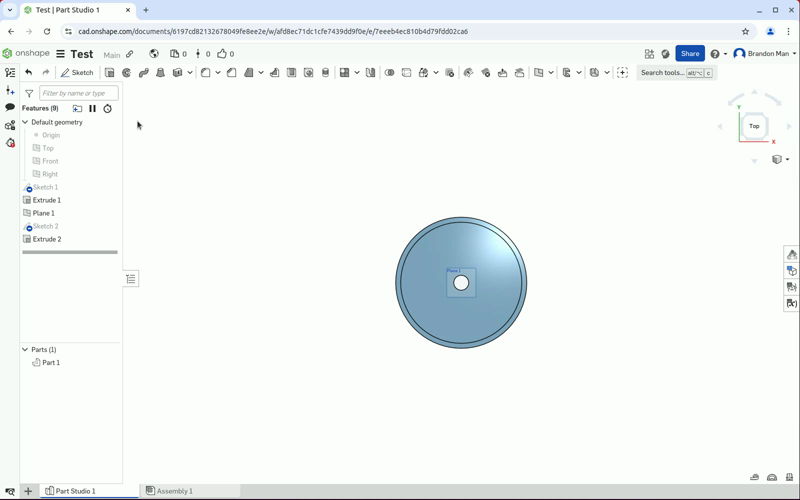
key(shift+h)
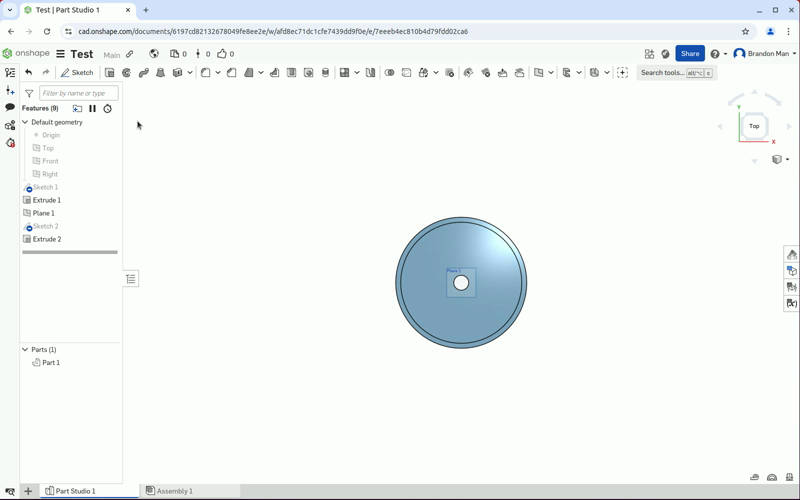
key(shift+h)
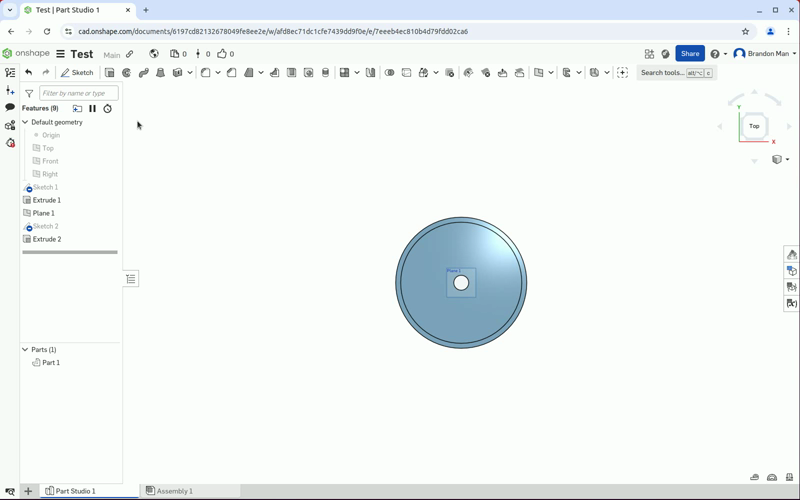
mouse_move(73, 189)
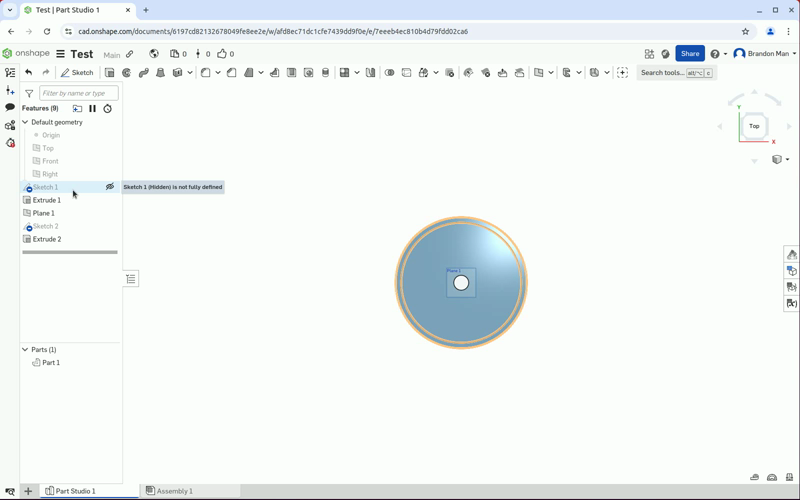
click(73, 189)
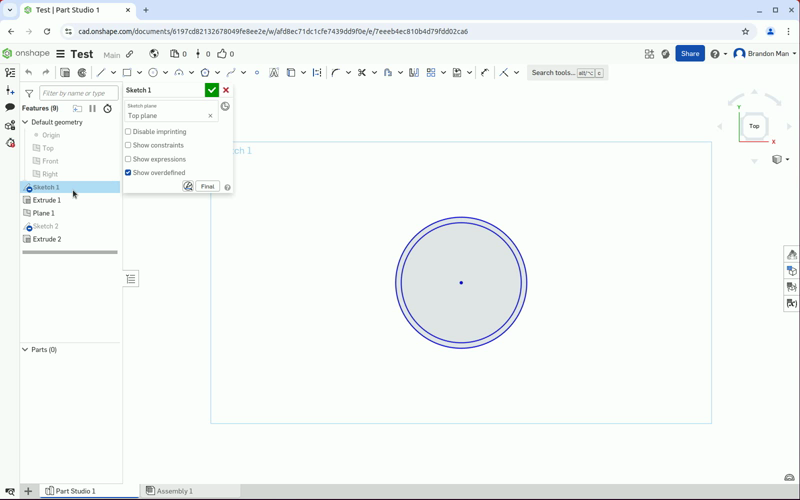
mouse_move(229, 92)
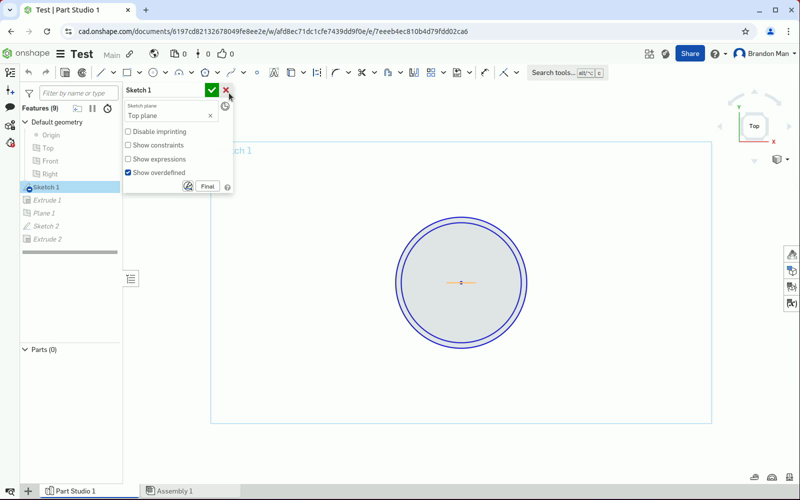
click(229, 92)
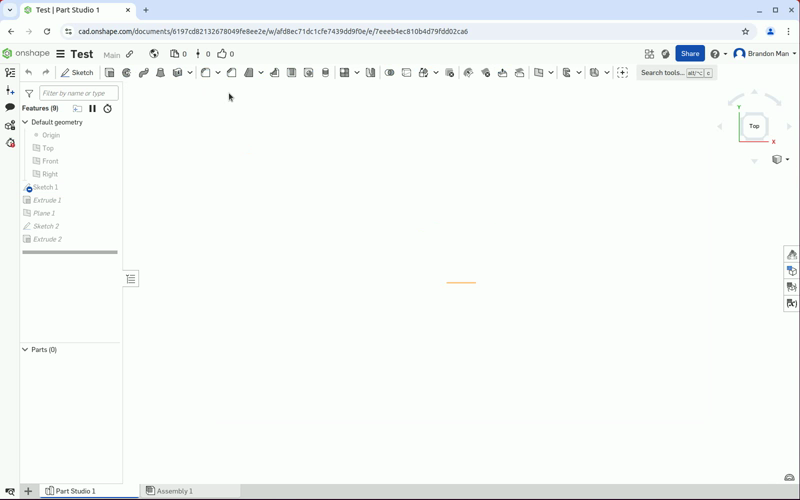
key(shift+s)
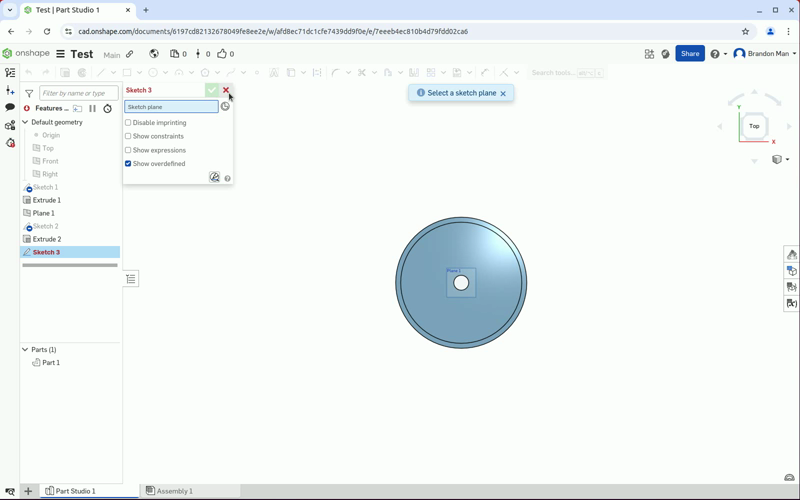
mouse_move(73, 215)
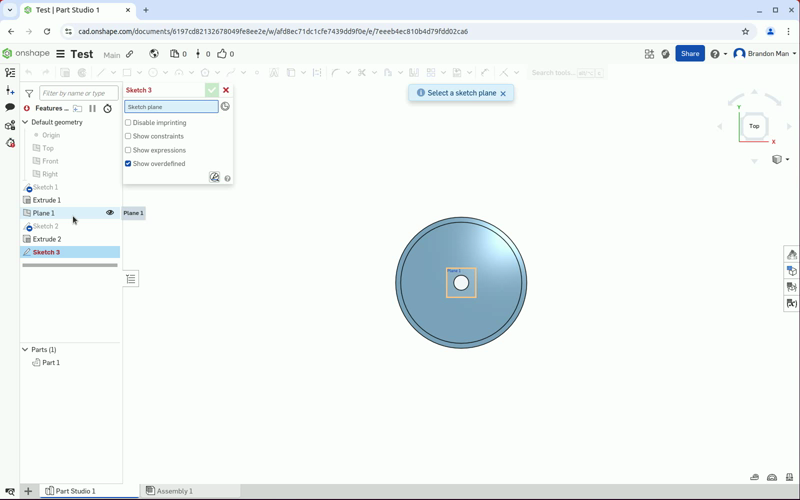
click(73, 215)
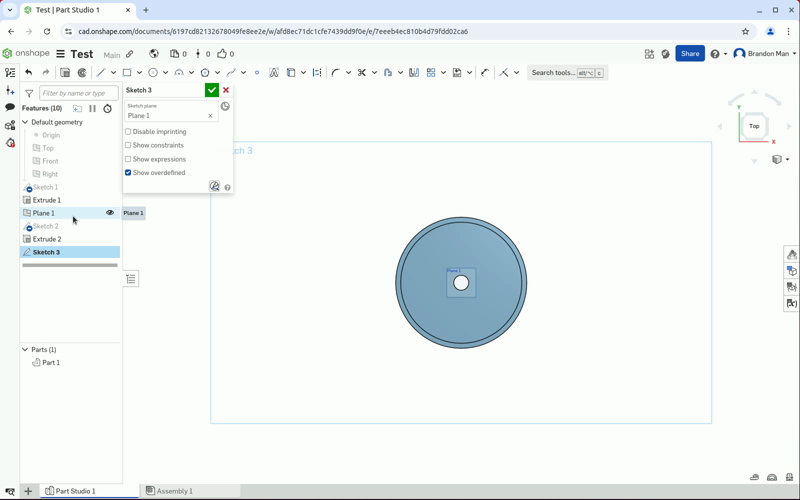
mouse_move(73, 352)
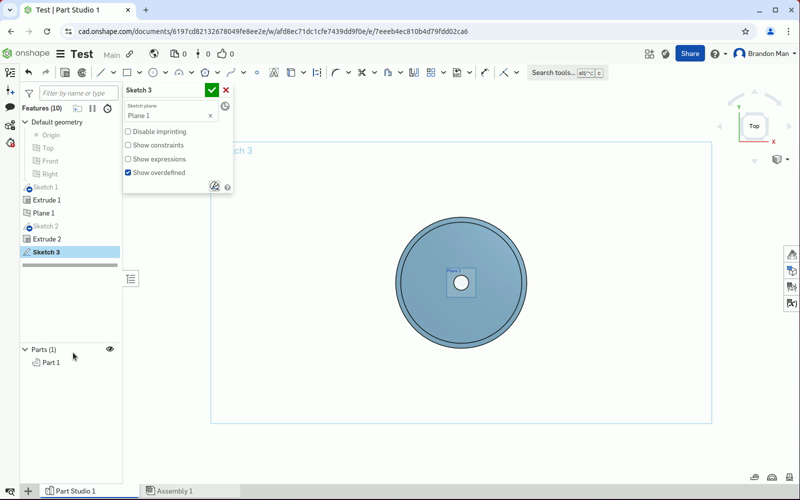
key(y)
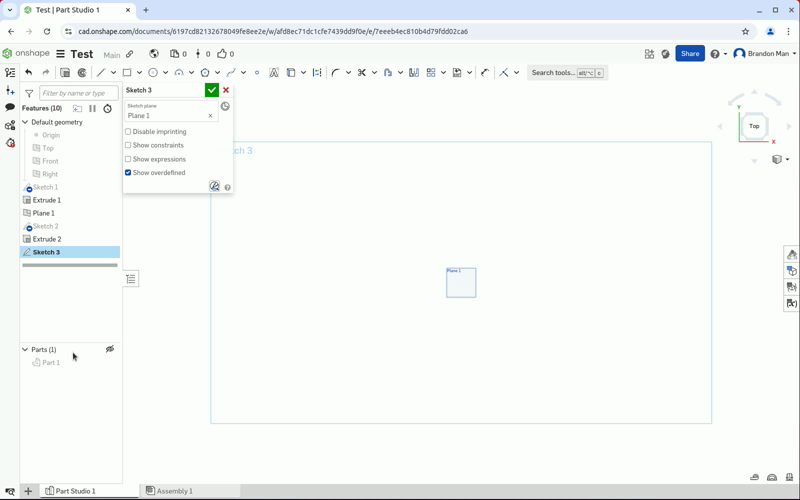
key(c)
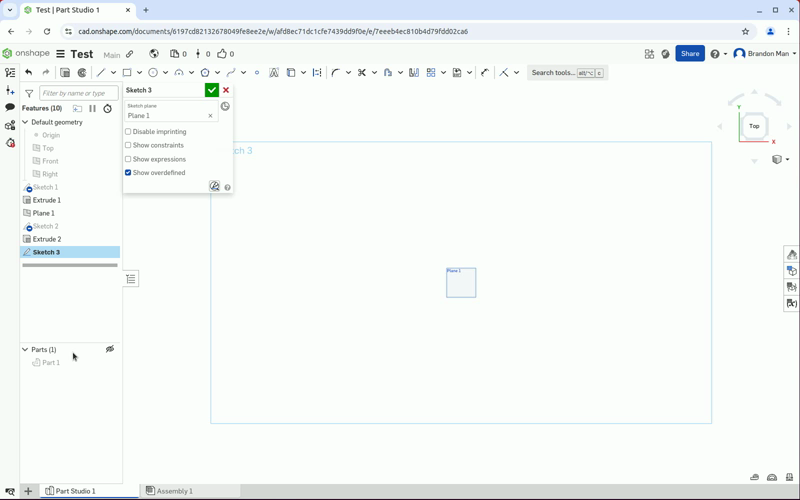
key_down(shift)
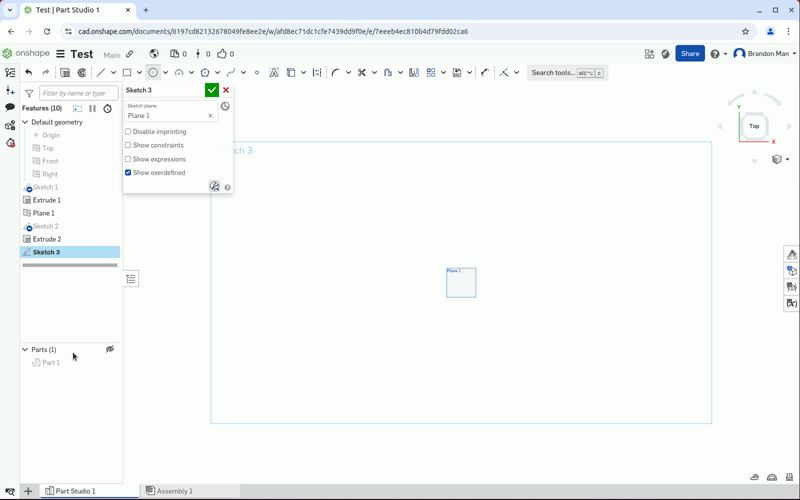
mouse_move(461, 282)
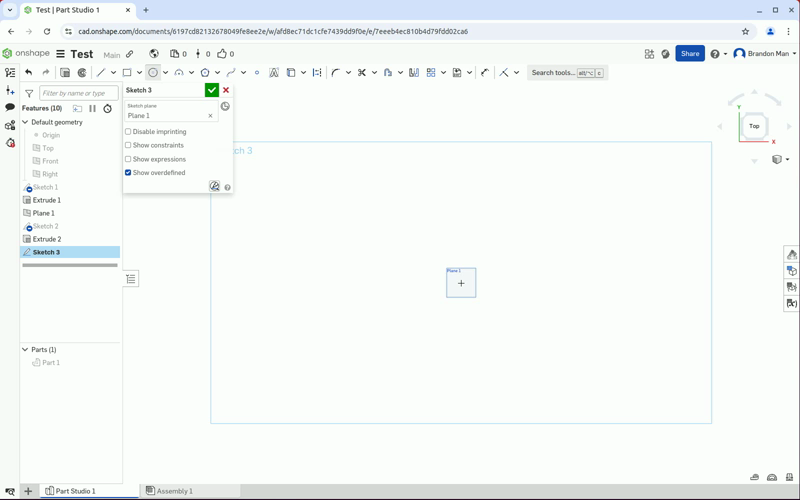
click(461, 282)
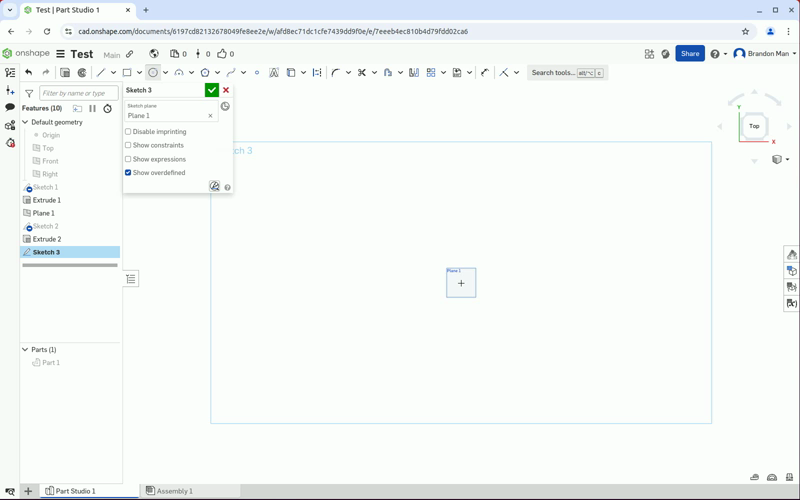
key_up(shift)
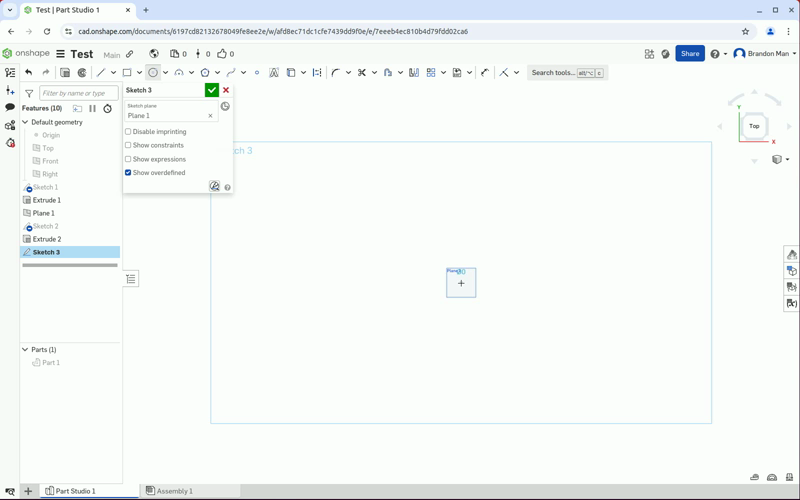
mouse_move(468, 282)
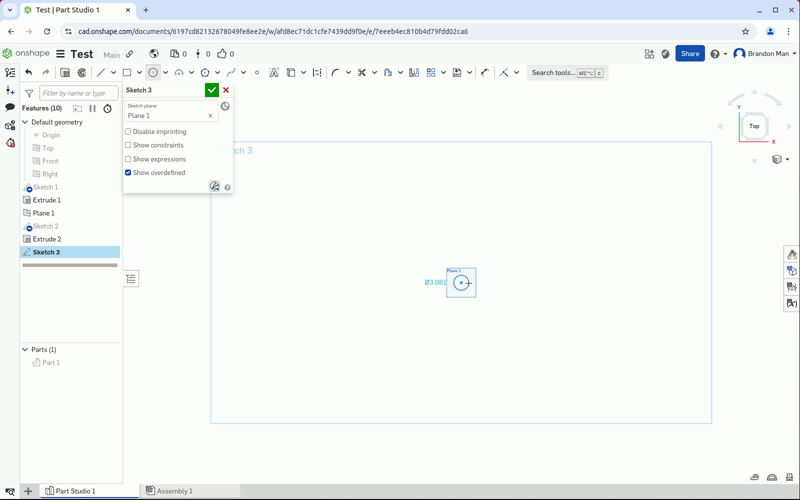
click(468, 282)
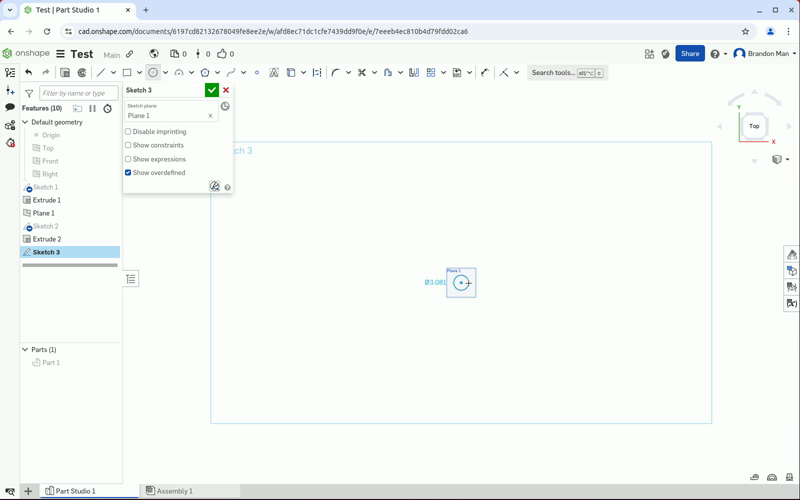
key(esc)
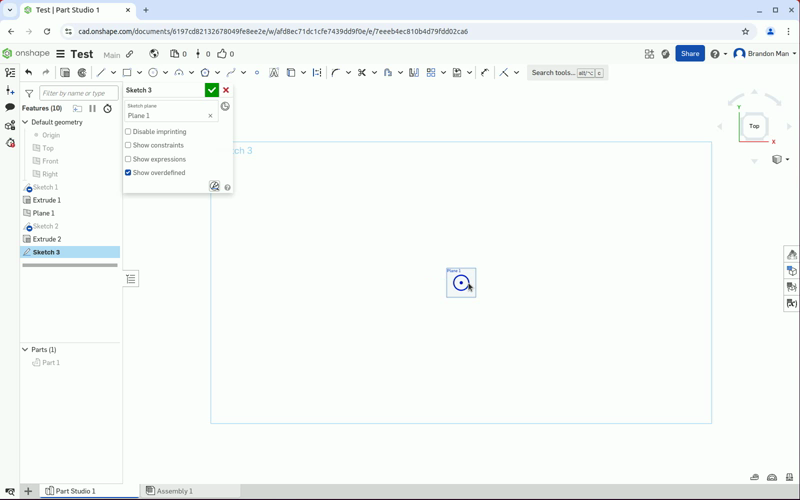
mouse_move(459, 279)
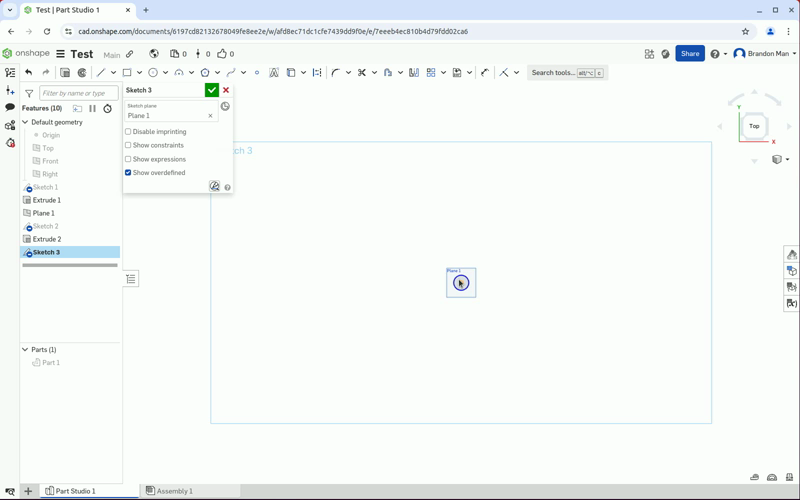
scroll(6)
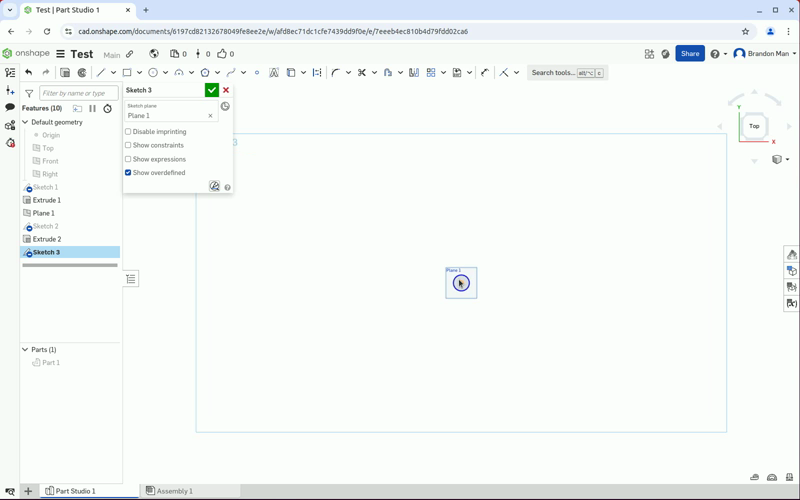
scroll(6)
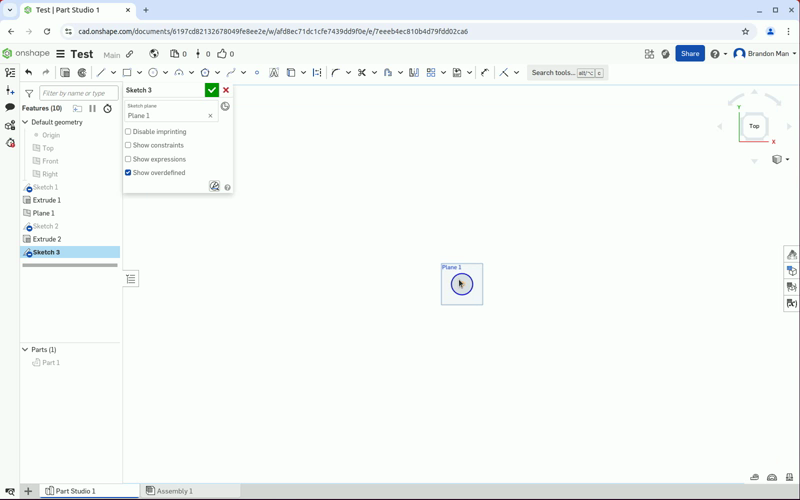
scroll(6)
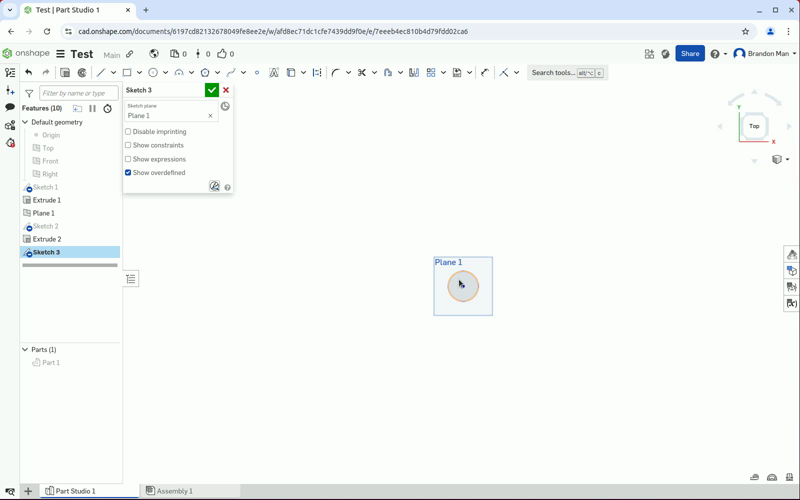
scroll(6)
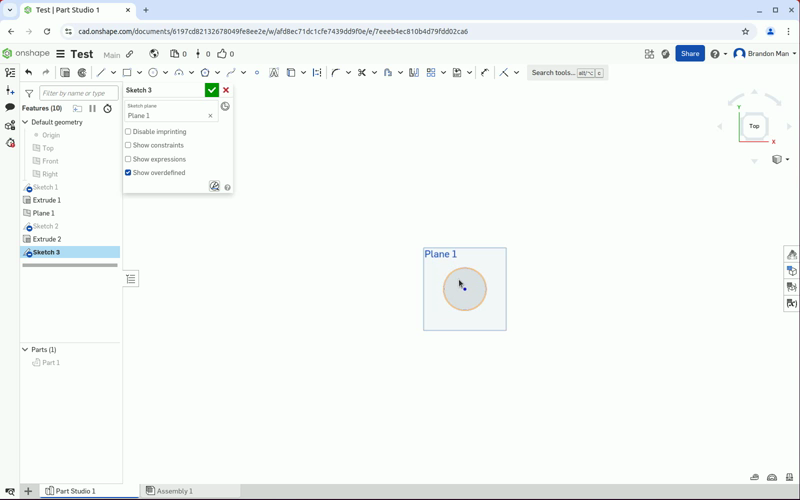
scroll(6)
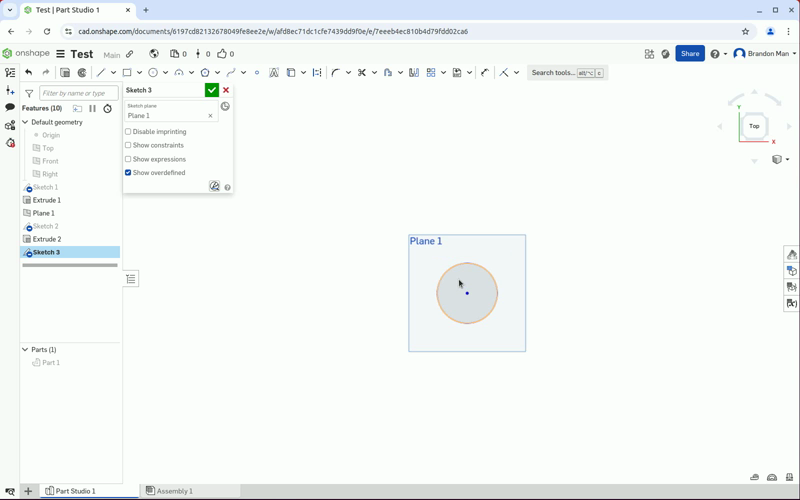
scroll(6)
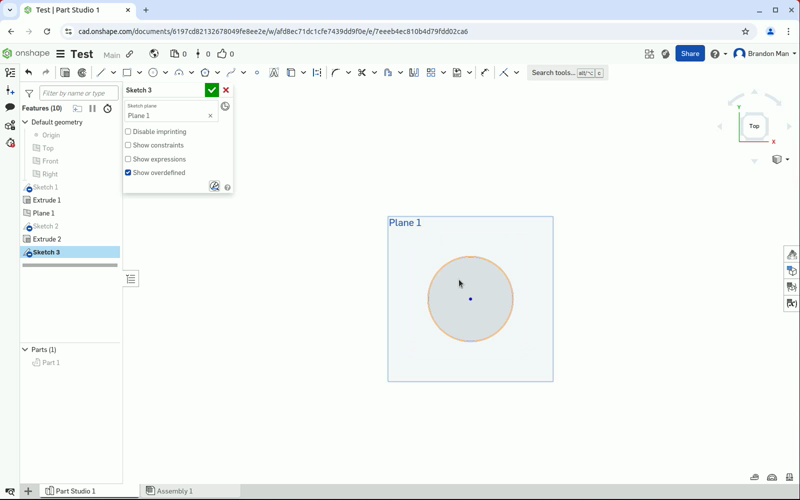
scroll(6)
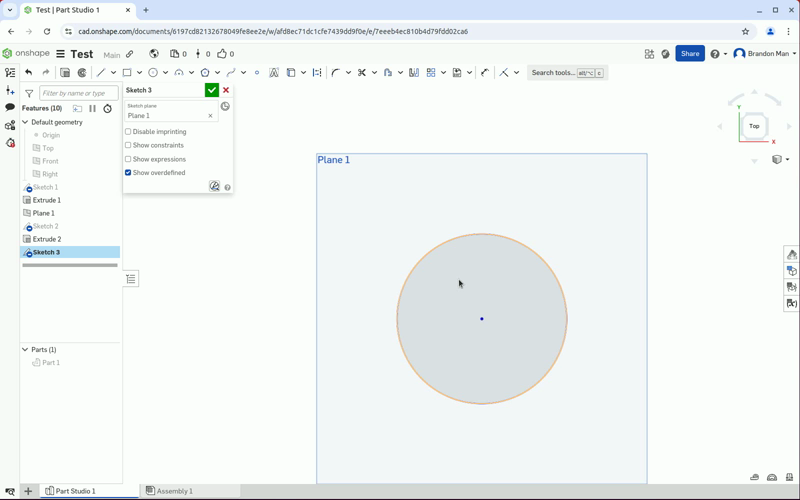
click(459, 279)
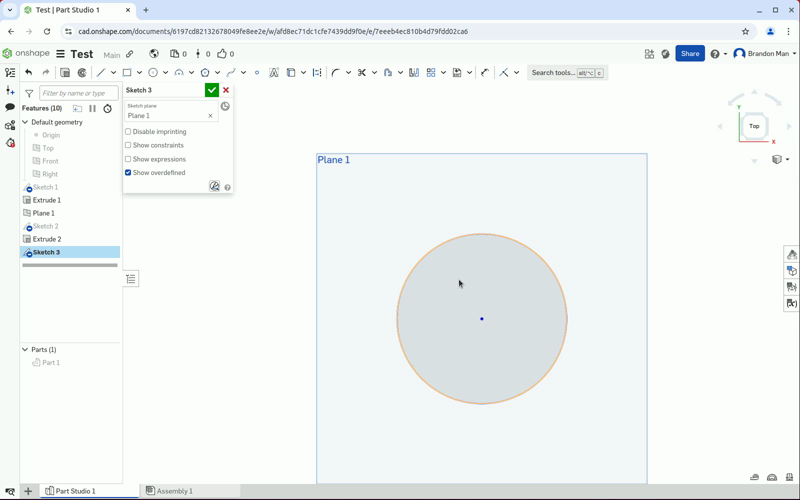
scroll(-6)
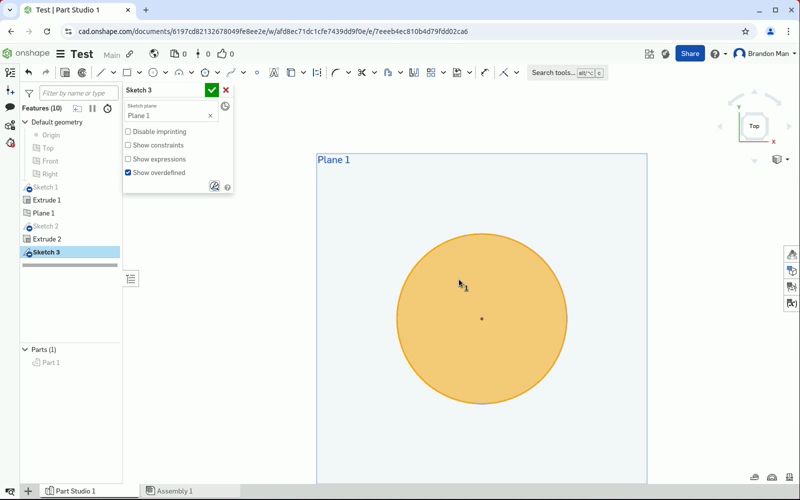
scroll(-6)
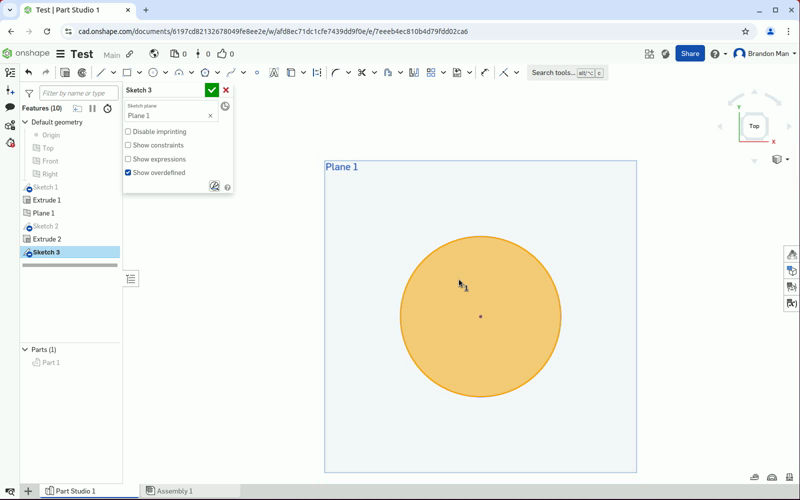
scroll(-6)
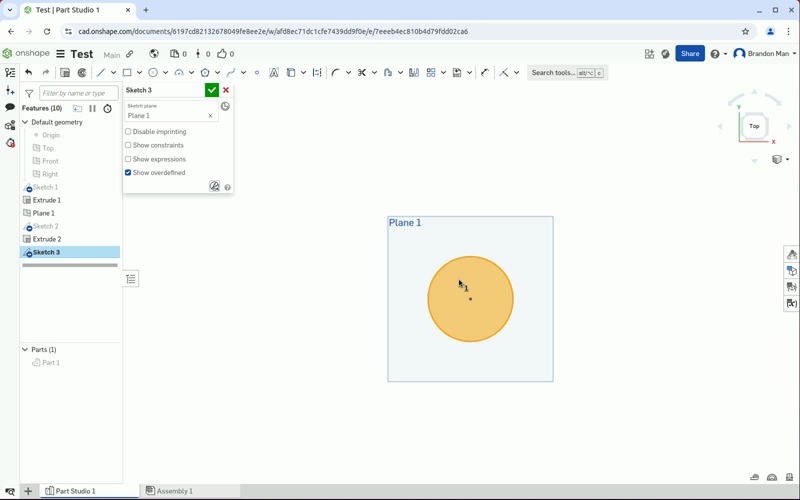
scroll(-6)
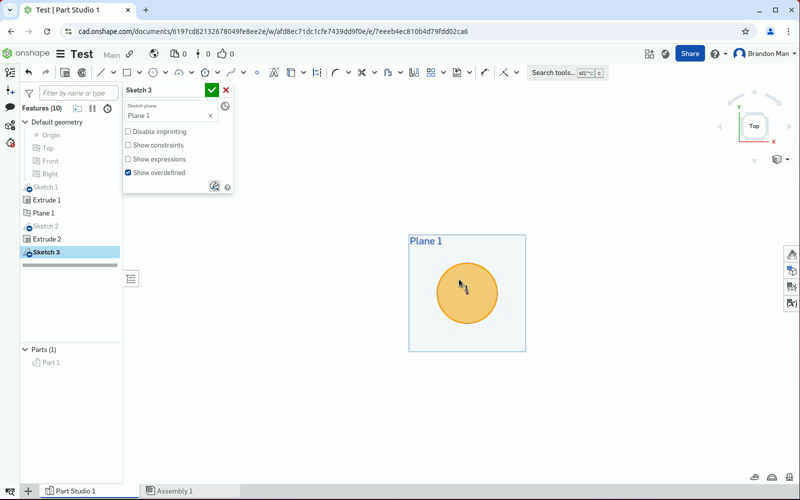
scroll(-6)
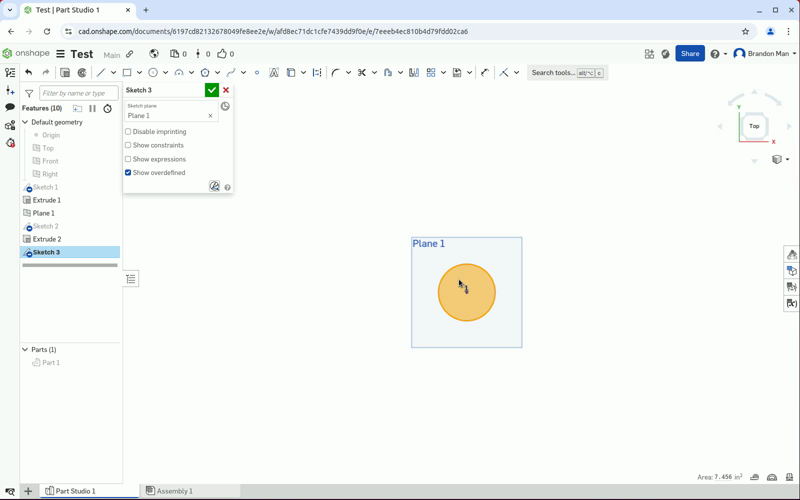
scroll(-6)
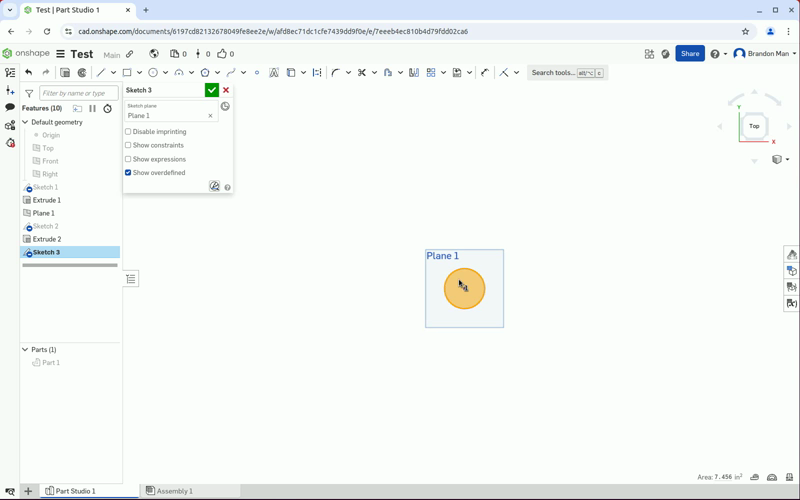
scroll(-6)
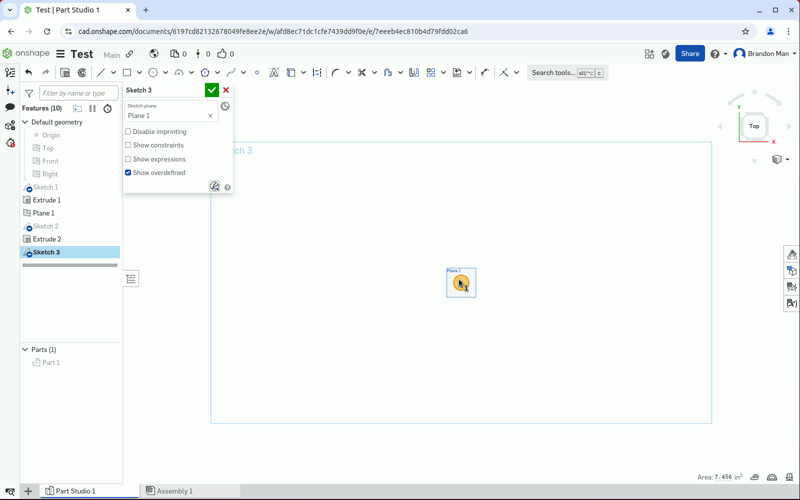
mouse_move(73, 352)
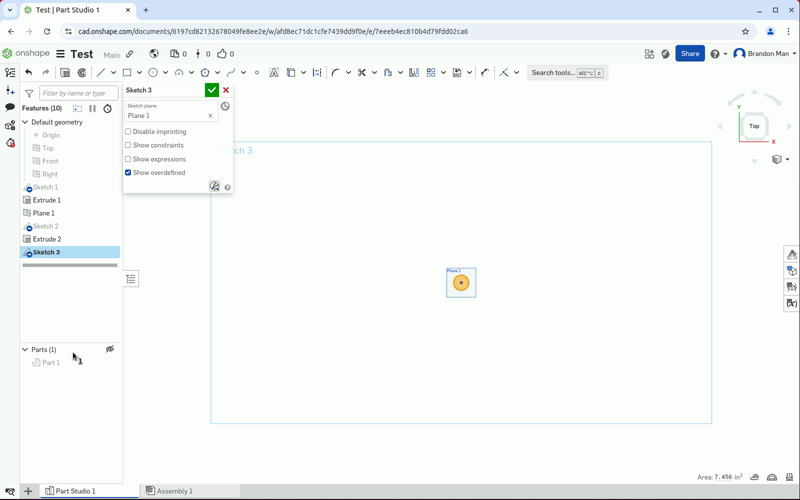
key(shift+y)
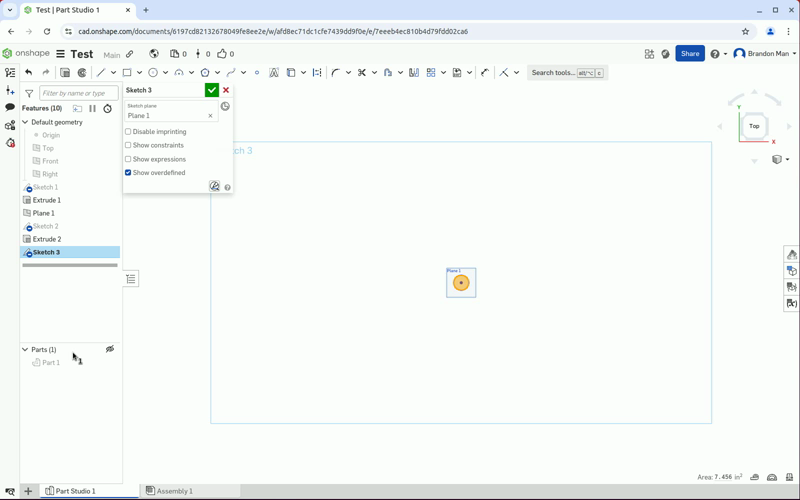
key(shift+e)
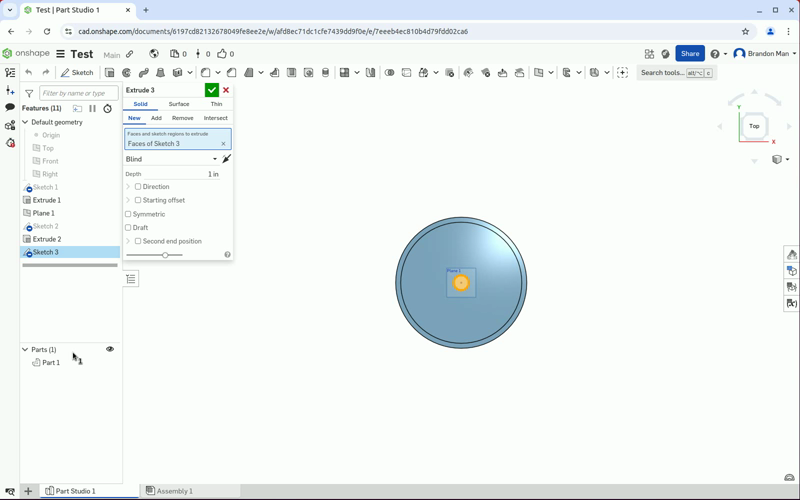
mouse_move(143, 106)
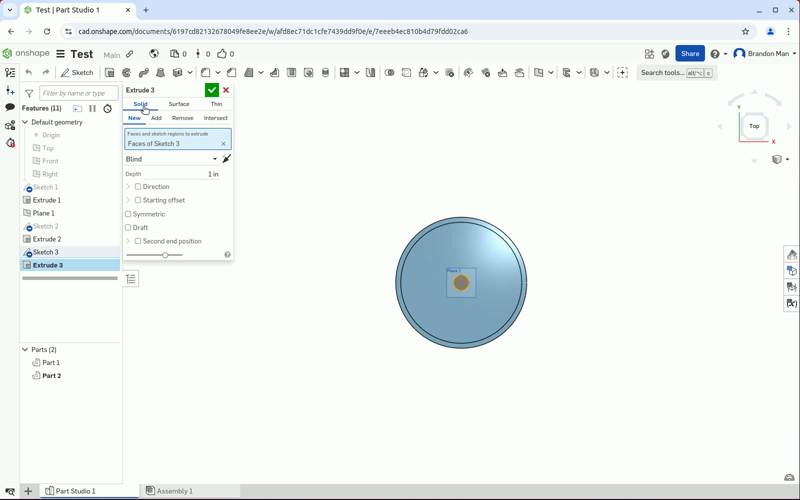
click(143, 106)
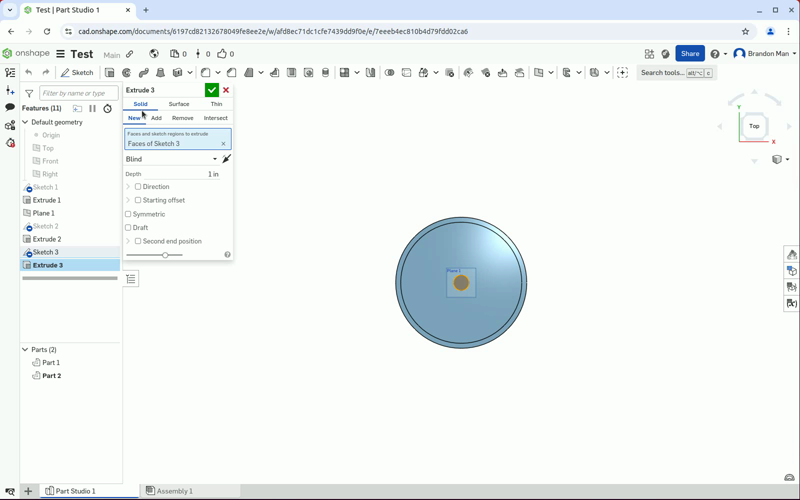
mouse_move(137, 120)
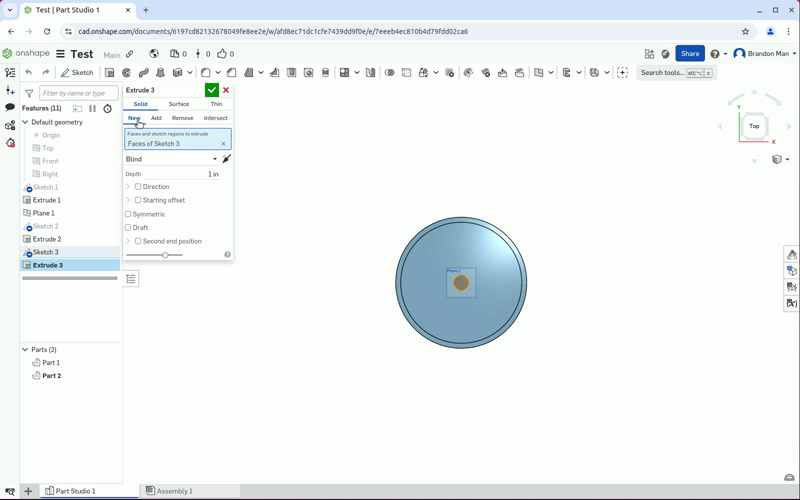
click(137, 120)
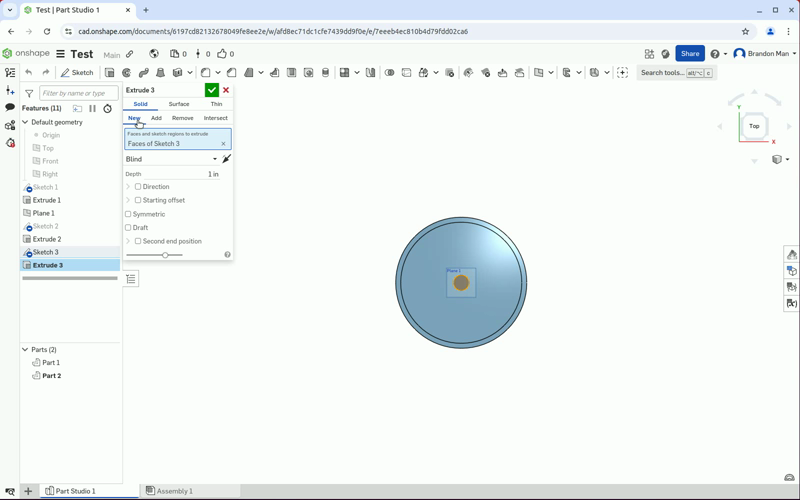
key(tab, 4)
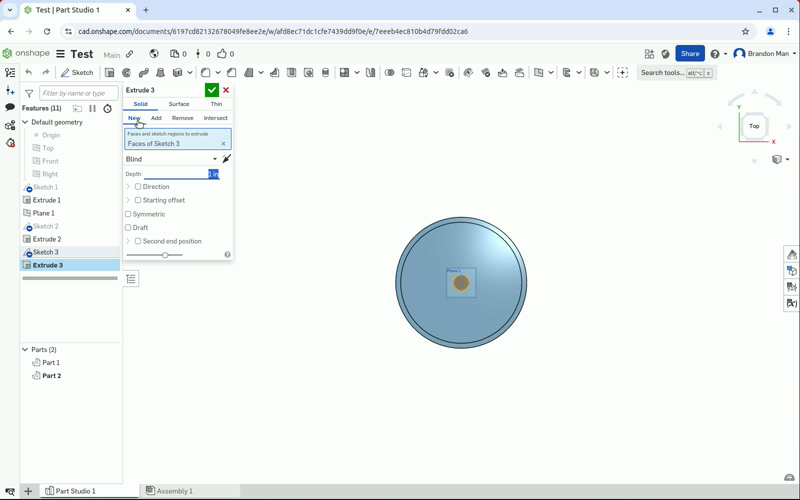
text(-30.811)
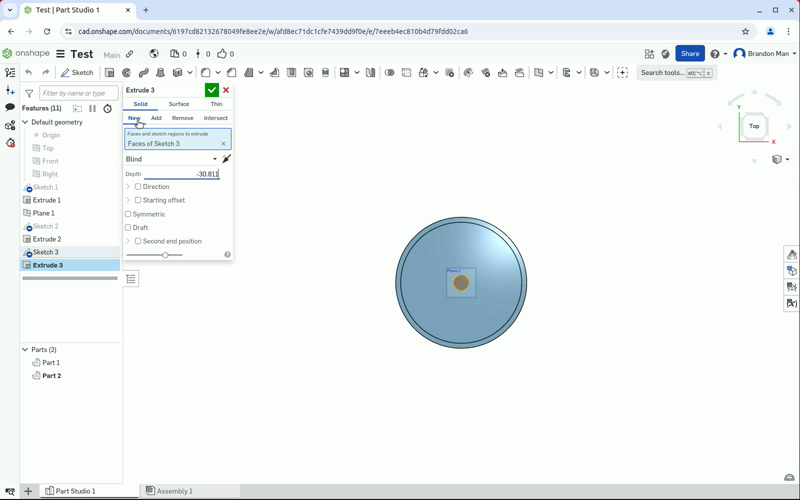
key(enter)
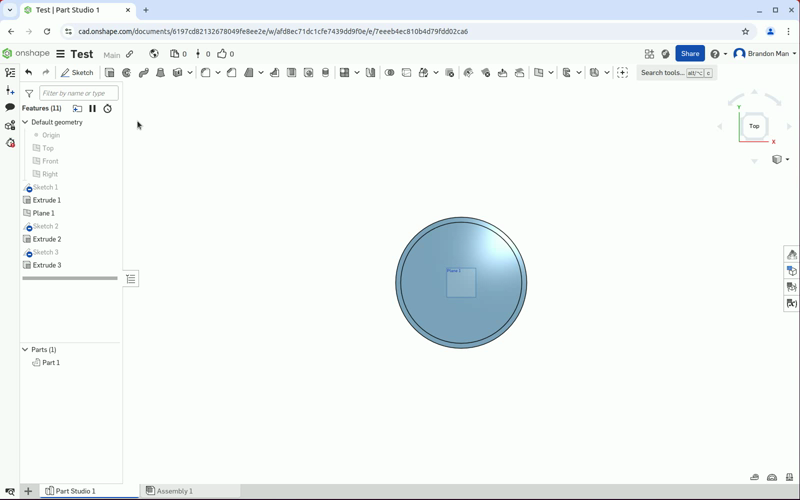
key(shift+h)
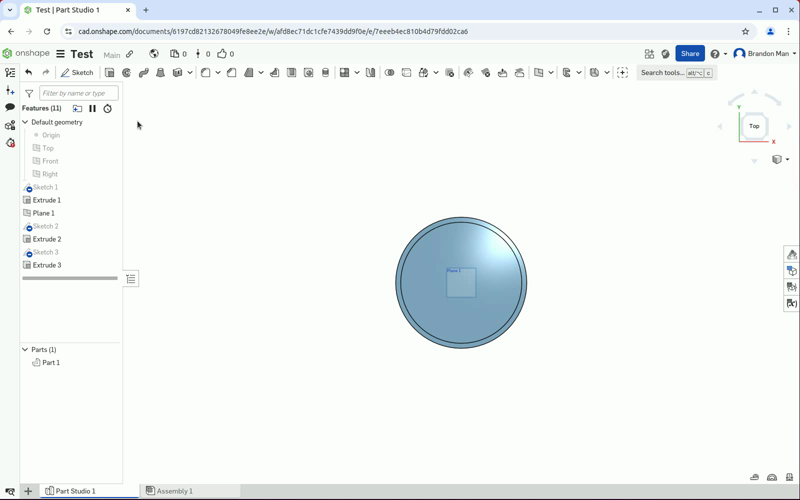
key(shift+h)
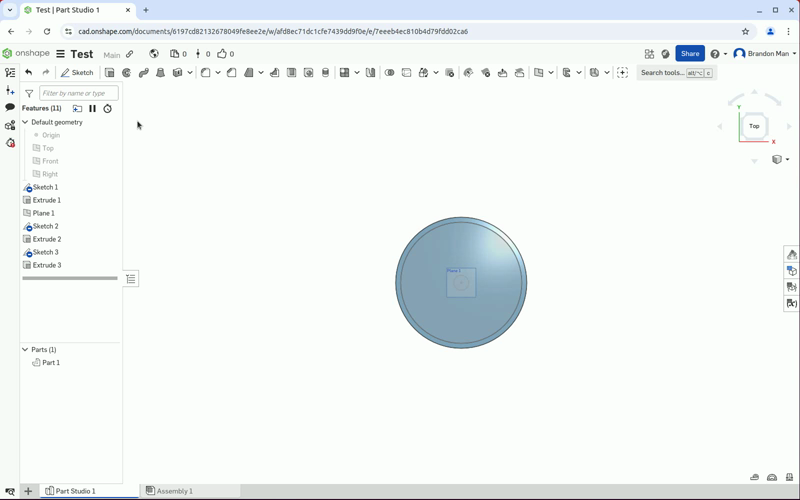
key(shift+7)
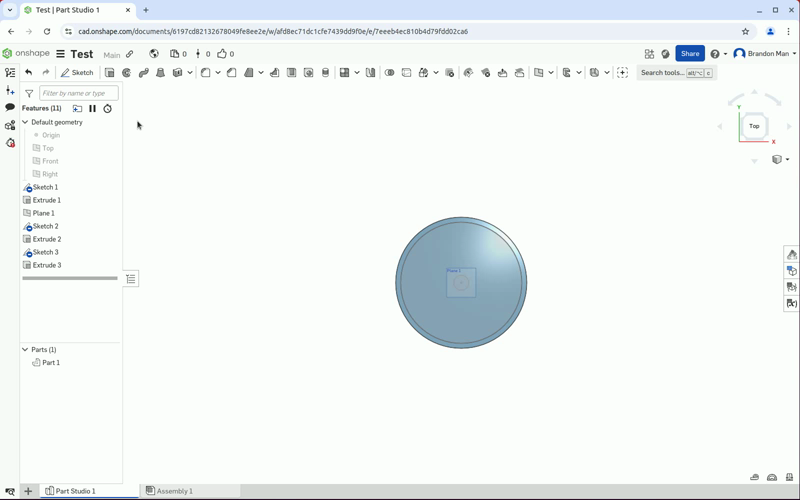
key(up, 3)
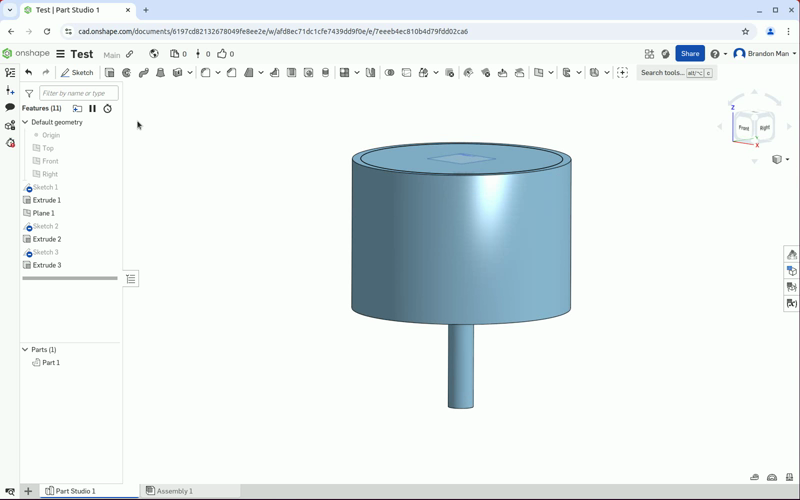
key(left, 3)
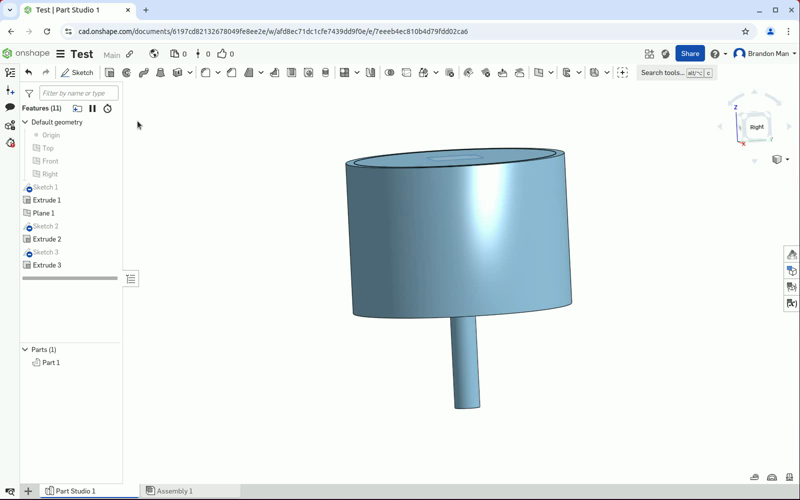
key(right, 3)
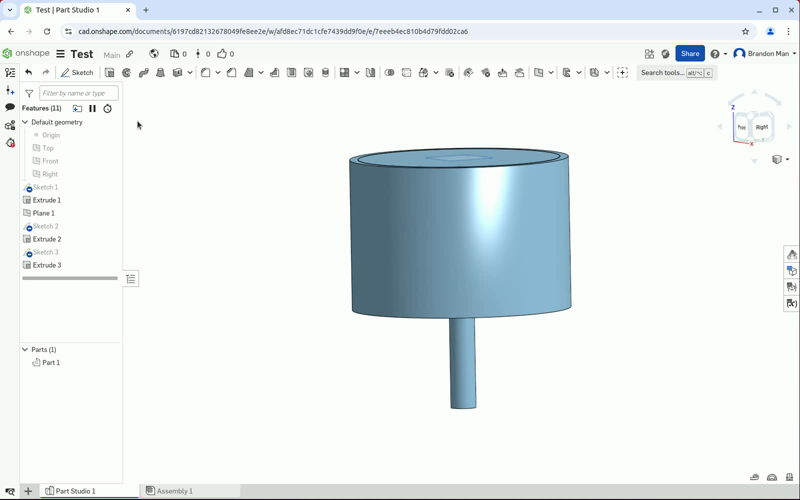
key(down, 3)
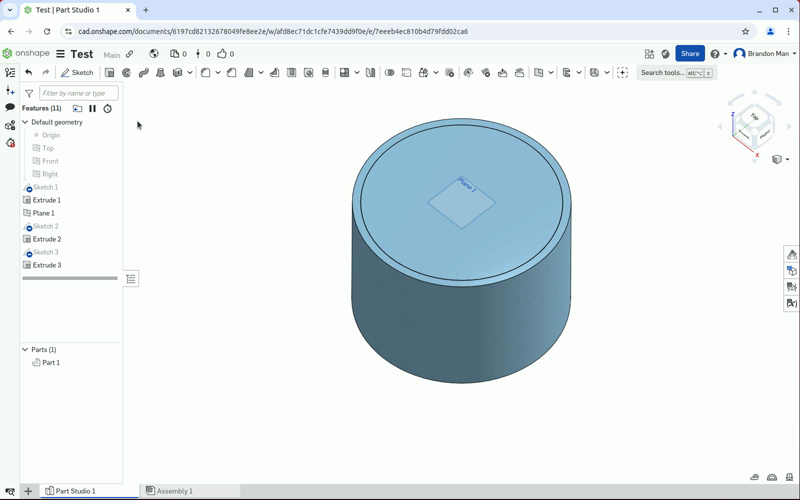
mouse_move(73, 189)
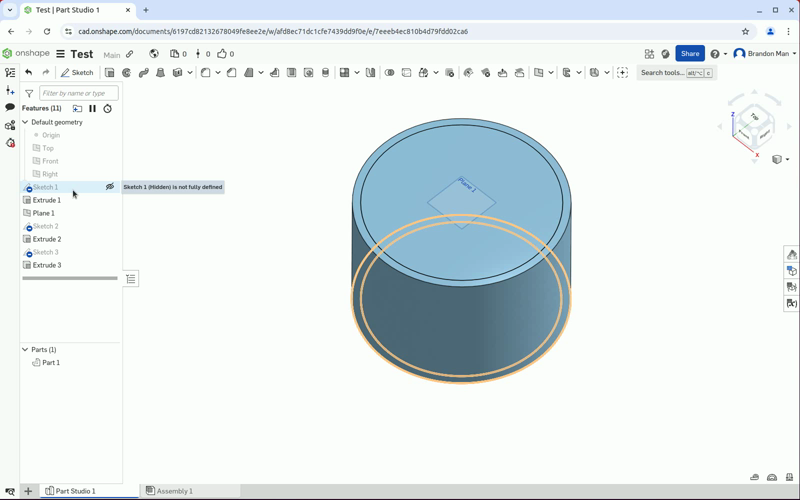
click(73, 189)